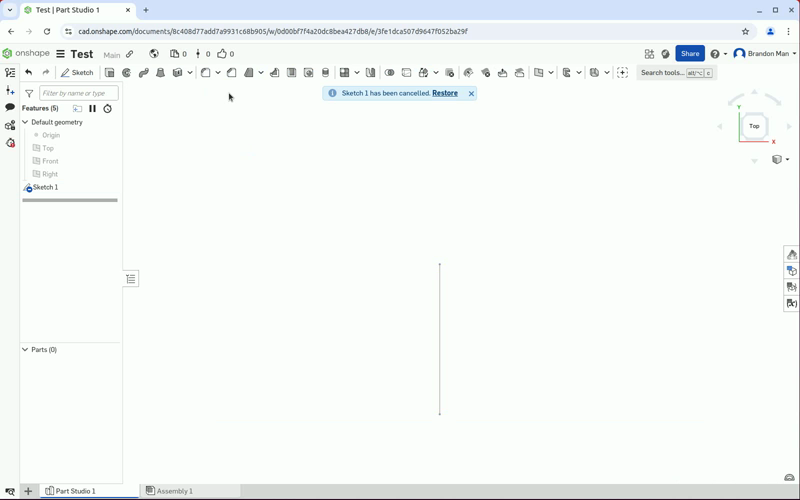
key(shift+h)
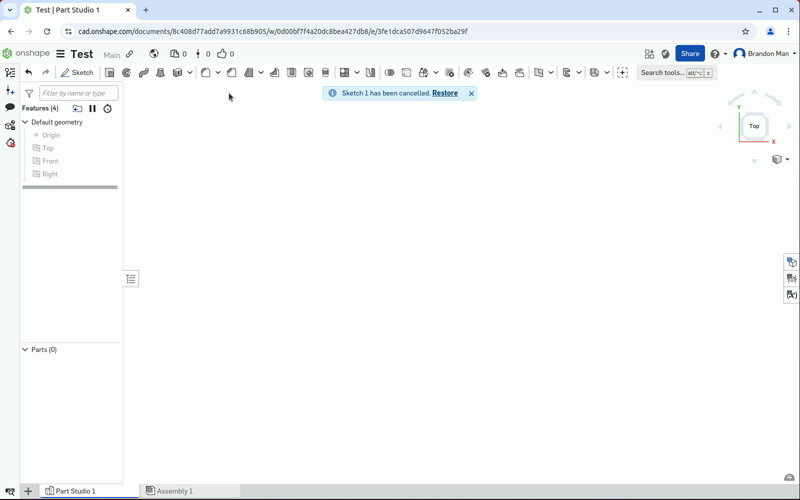
mouse_move(73, 352)
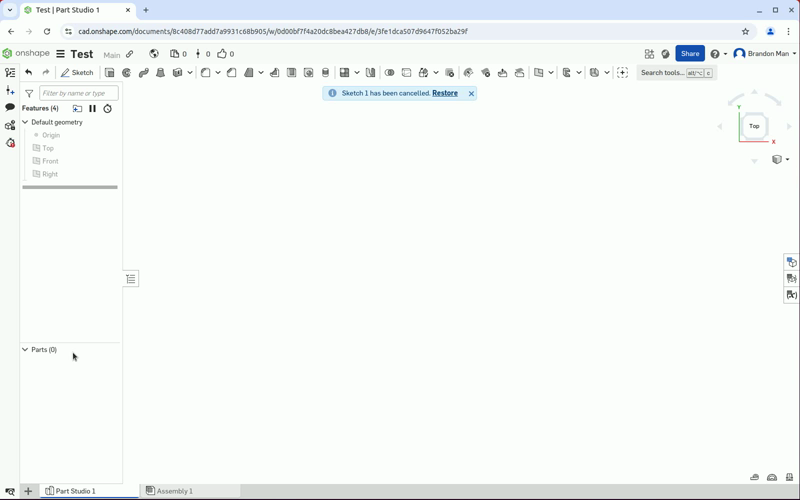
key(y)
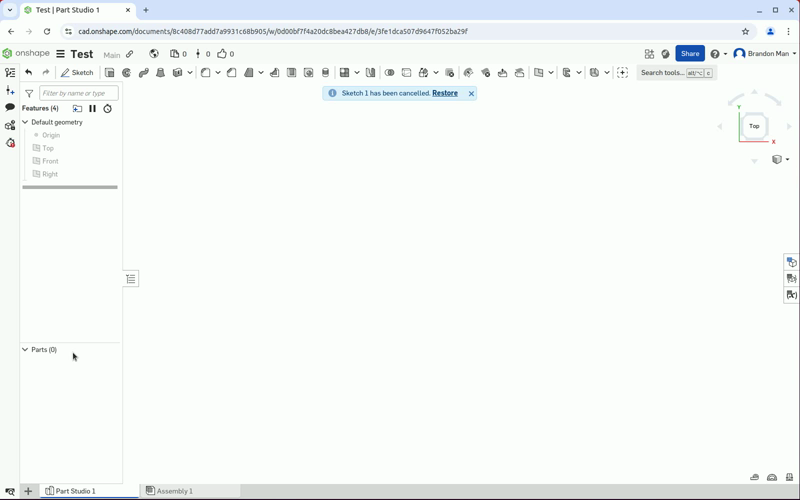
key(shift+p)
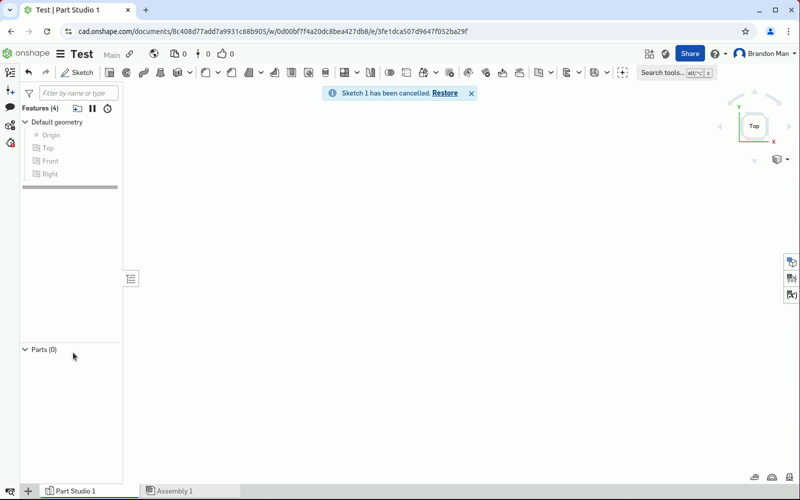
key(space)
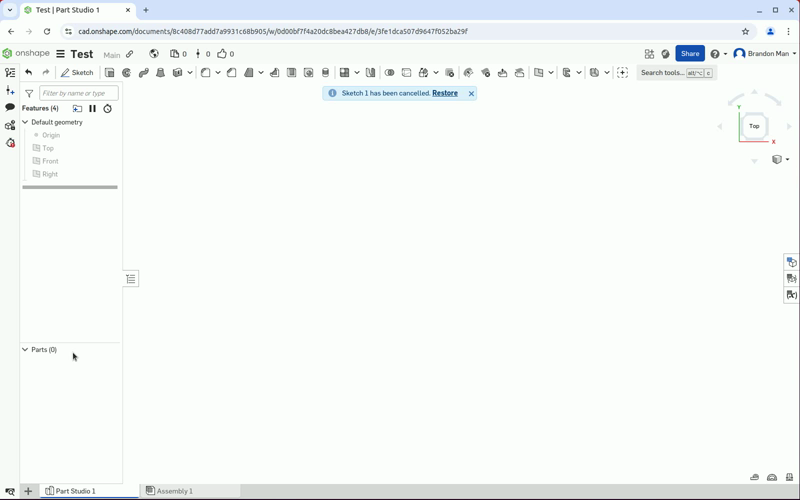
key_down(shift)
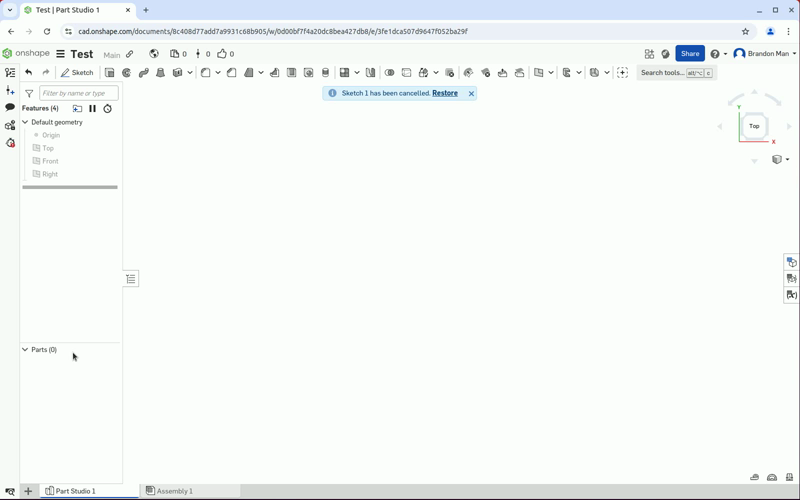
key(up)
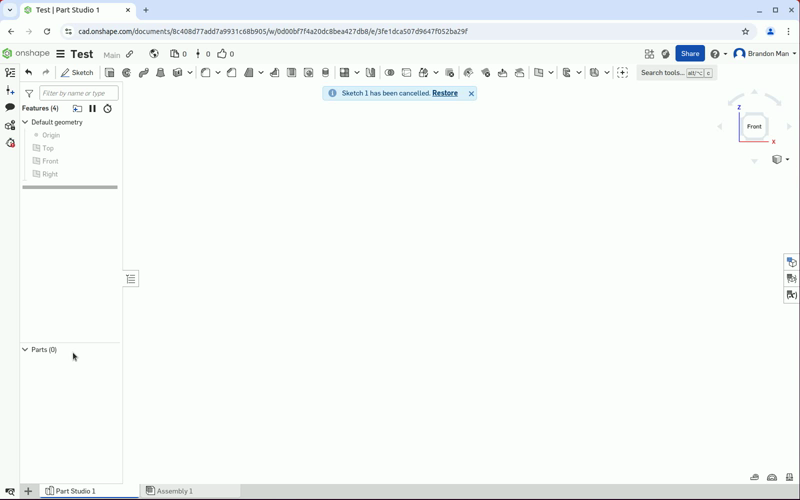
key_up(shift)
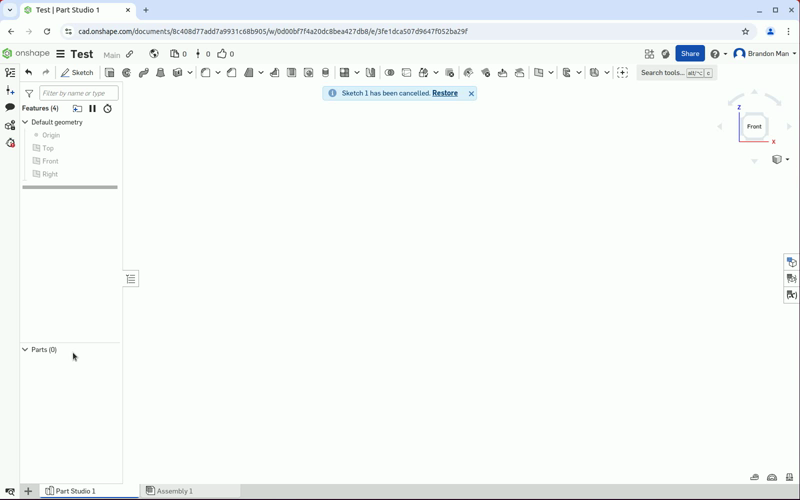
mouse_move(73, 352)
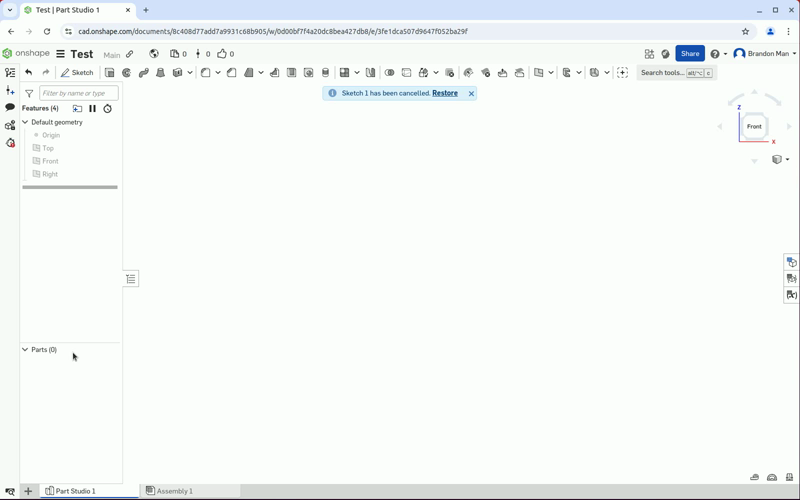
key(shift+y)
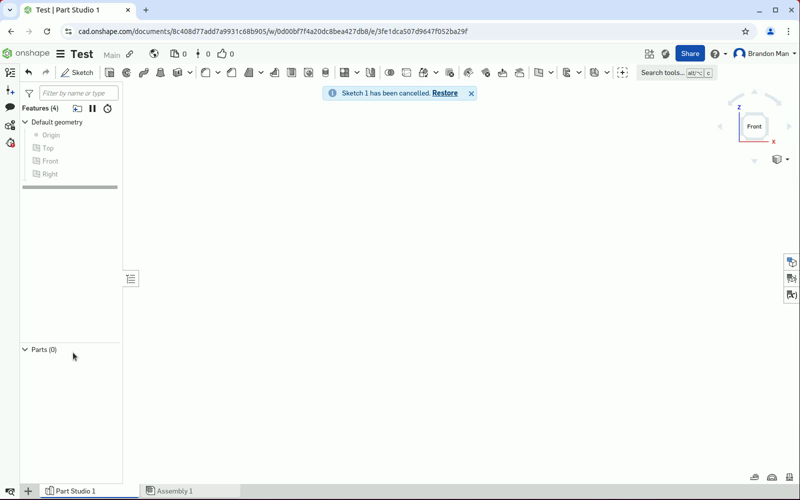
key(shift+s)
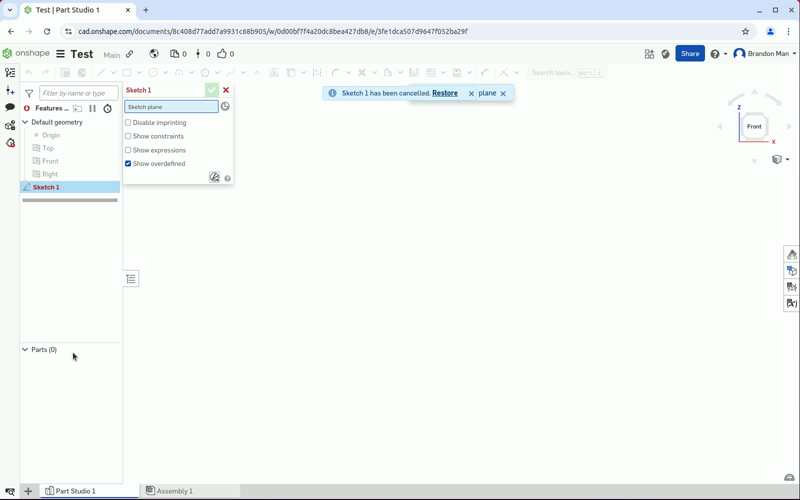
mouse_move(73, 163)
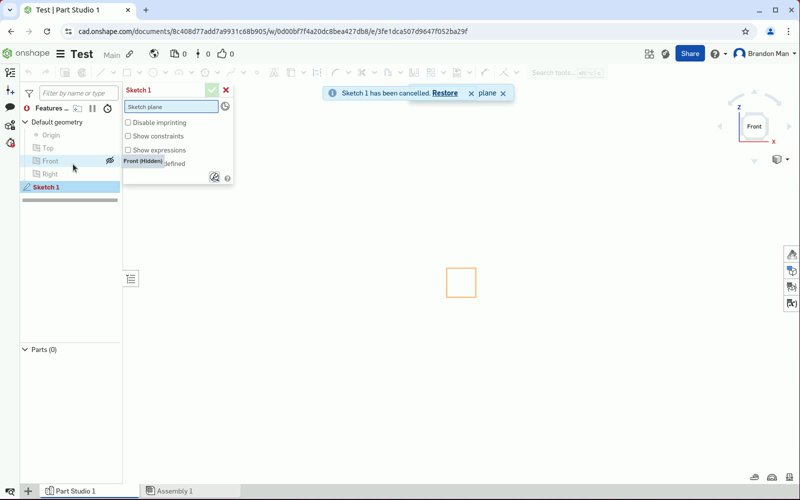
click(73, 163)
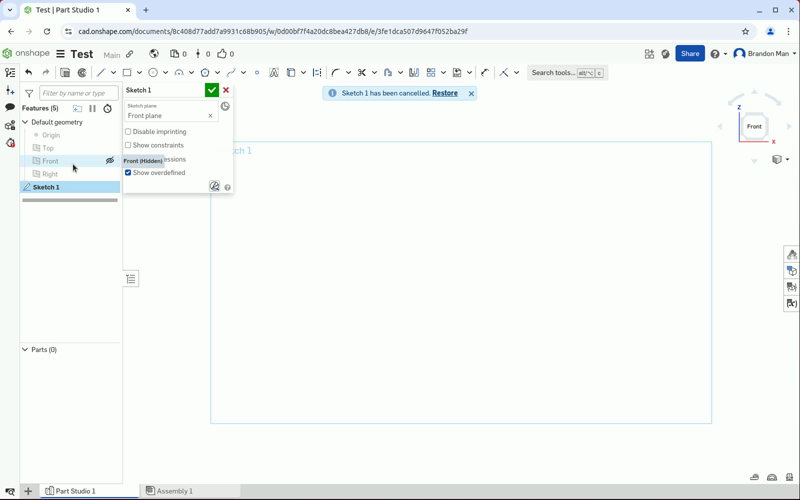
mouse_move(73, 352)
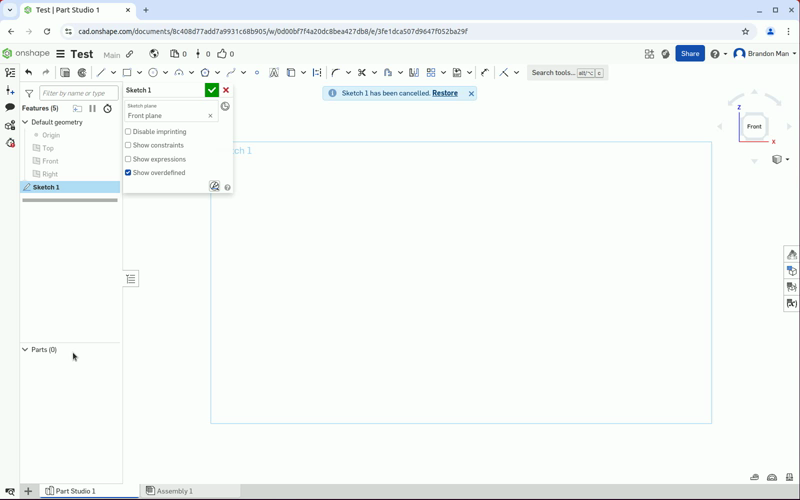
key(y)
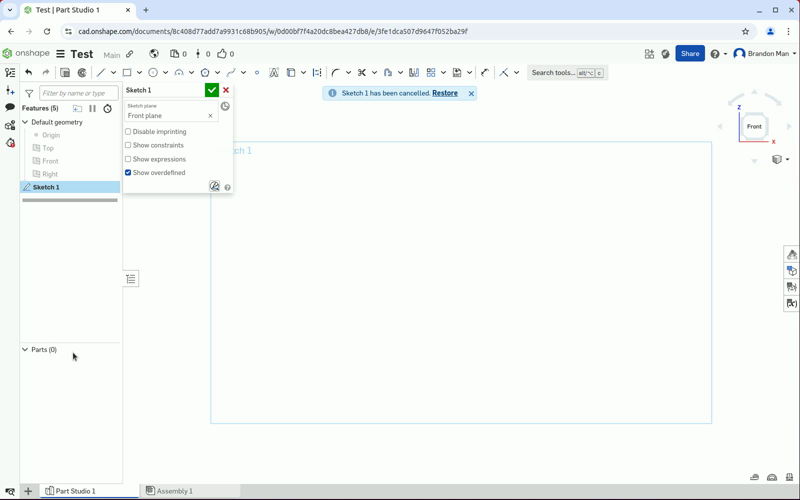
key(c)
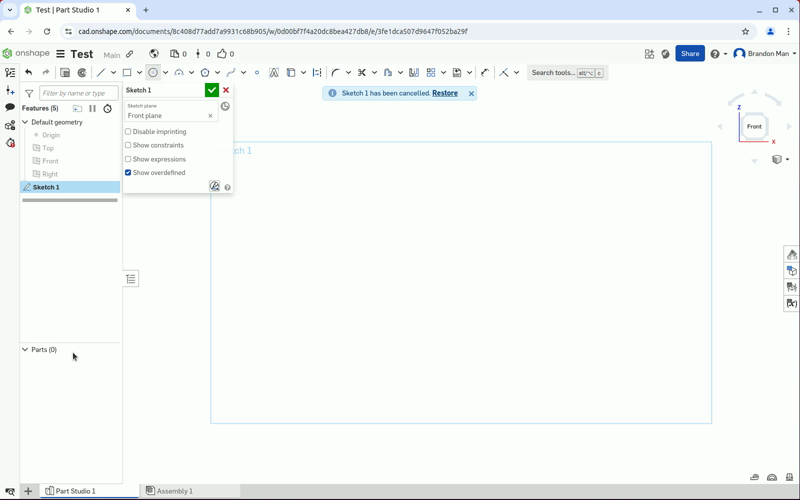
key_down(shift)
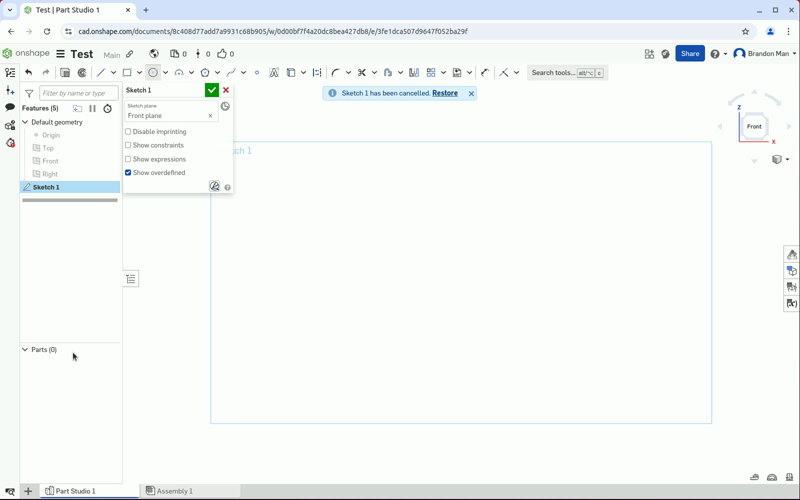
mouse_move(461, 282)
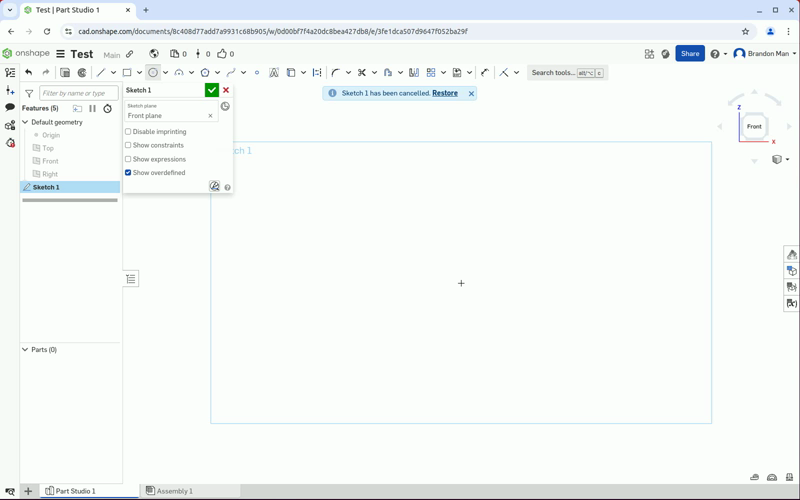
click(461, 282)
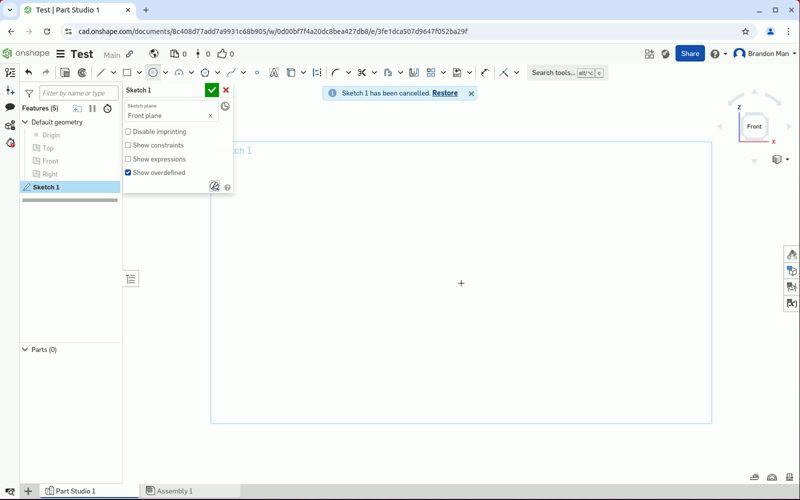
key_up(shift)
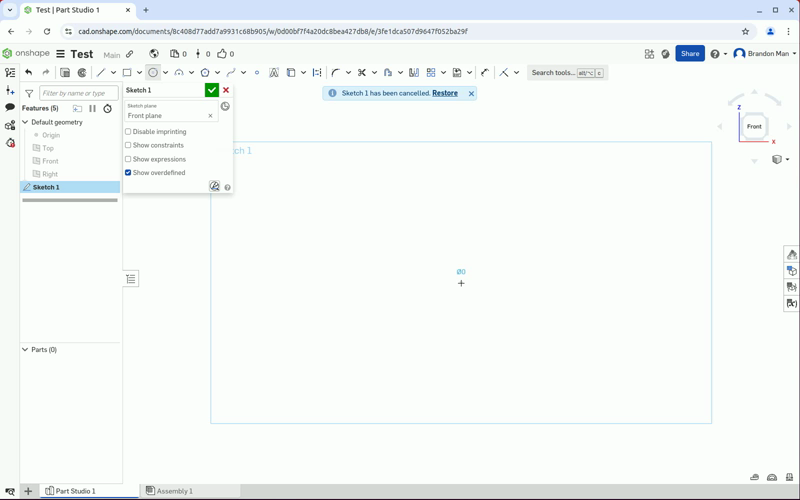
mouse_move(466, 282)
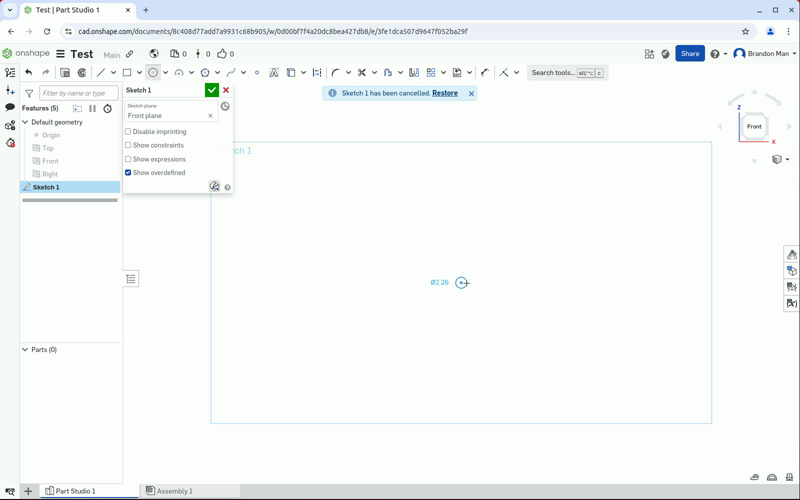
click(466, 282)
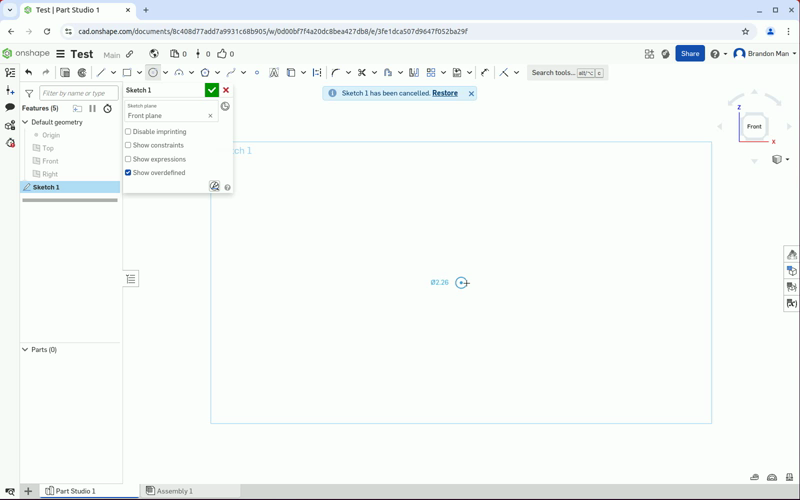
key(esc)
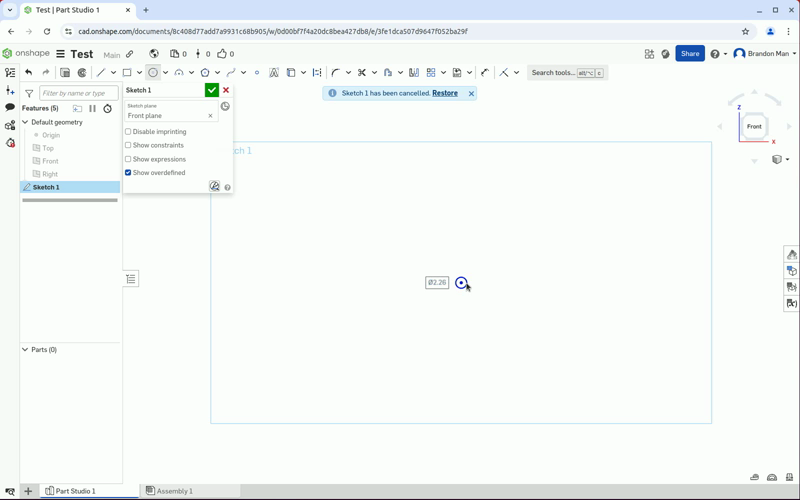
mouse_move(459, 286)
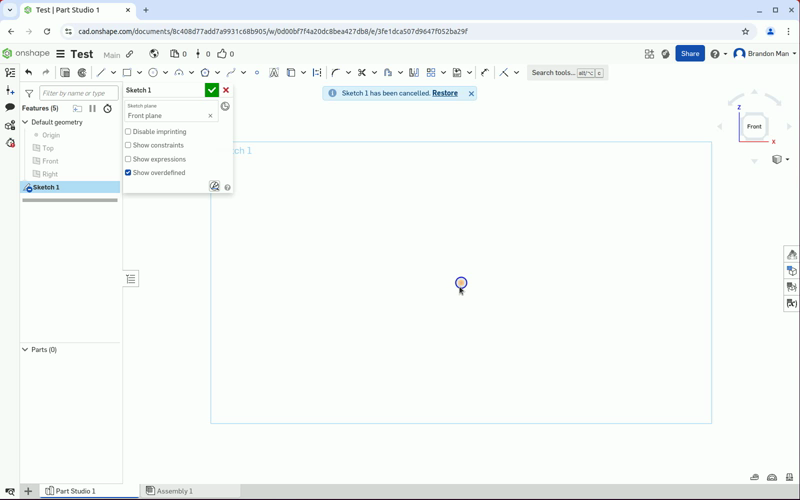
scroll(6)
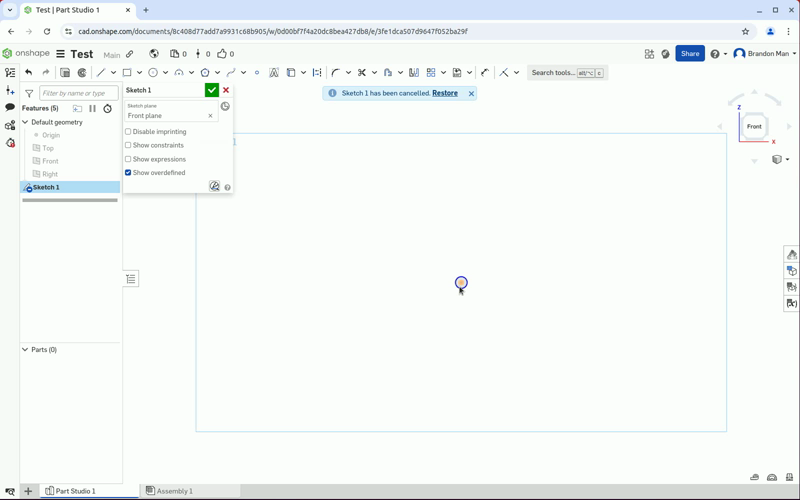
scroll(6)
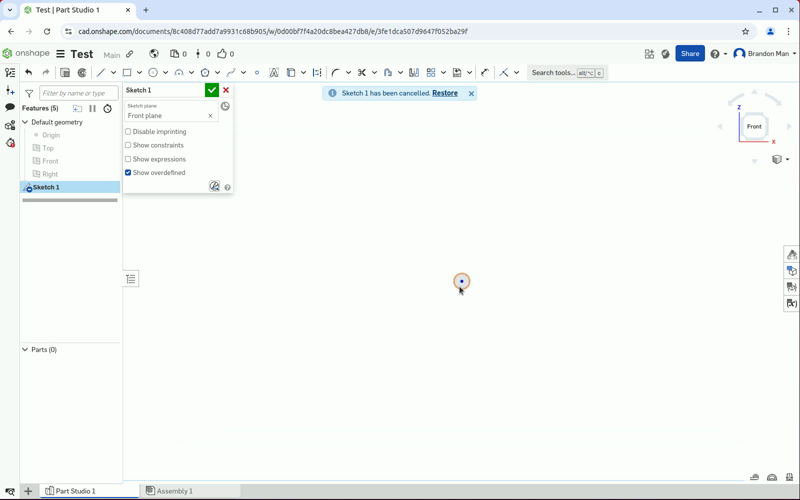
scroll(6)
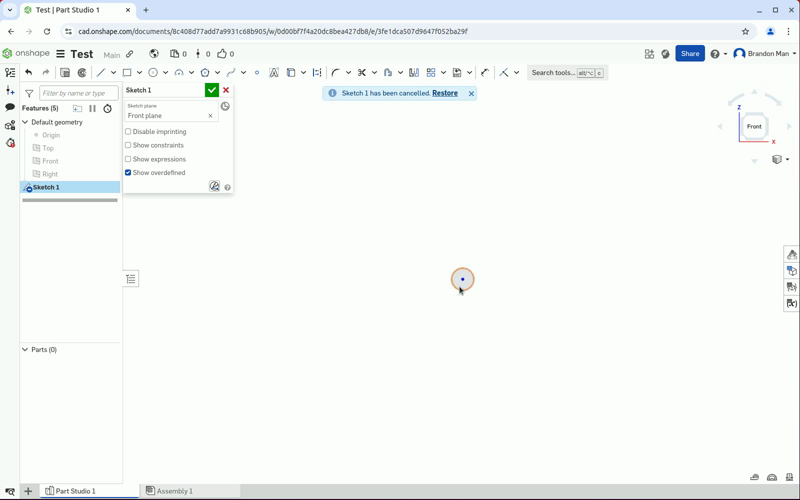
scroll(6)
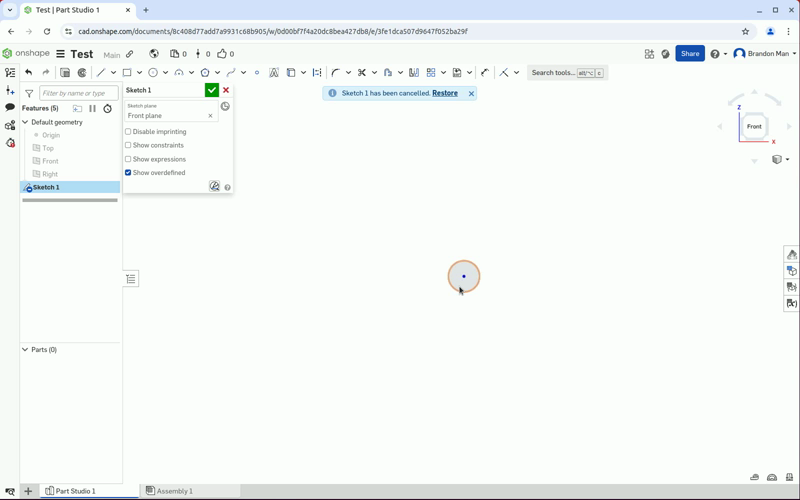
scroll(6)
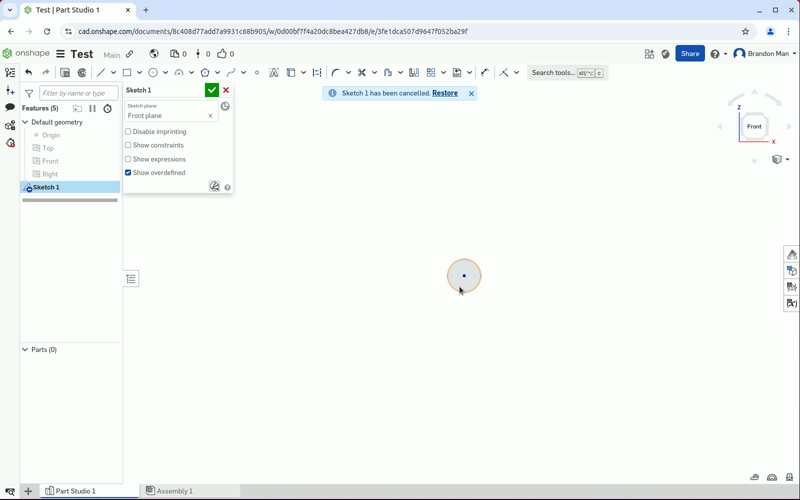
scroll(6)
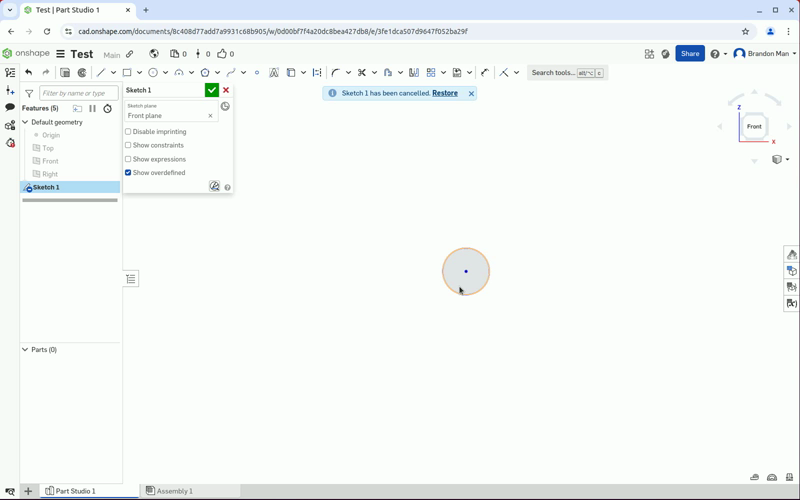
scroll(6)
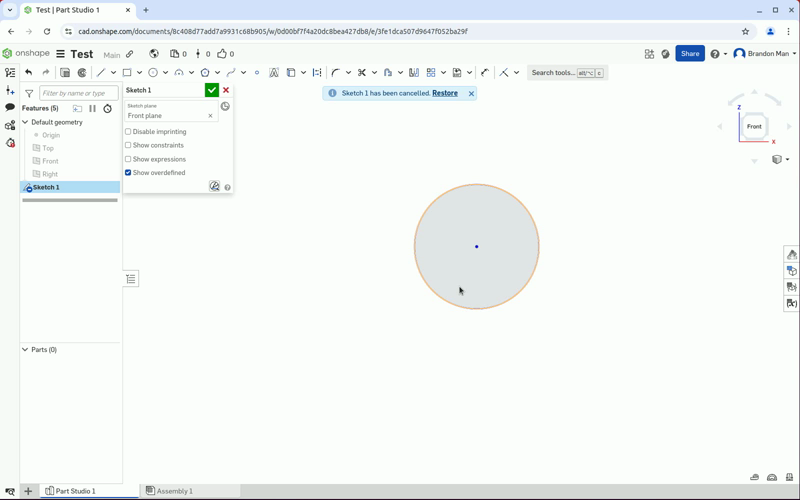
click(459, 286)
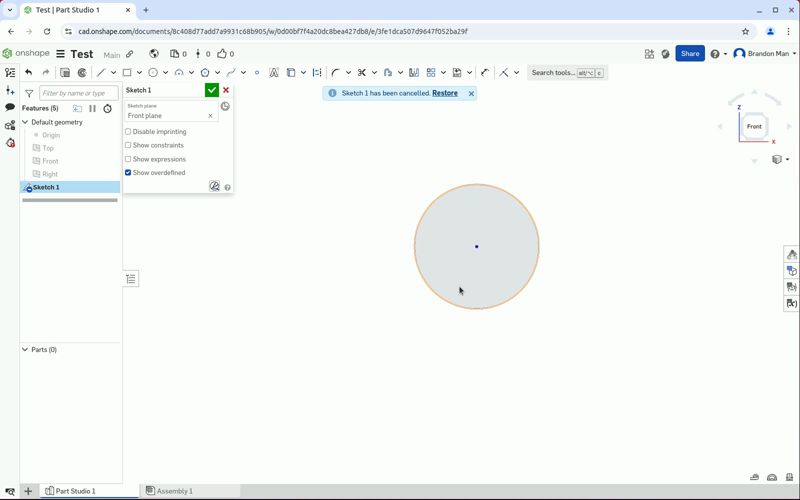
scroll(-6)
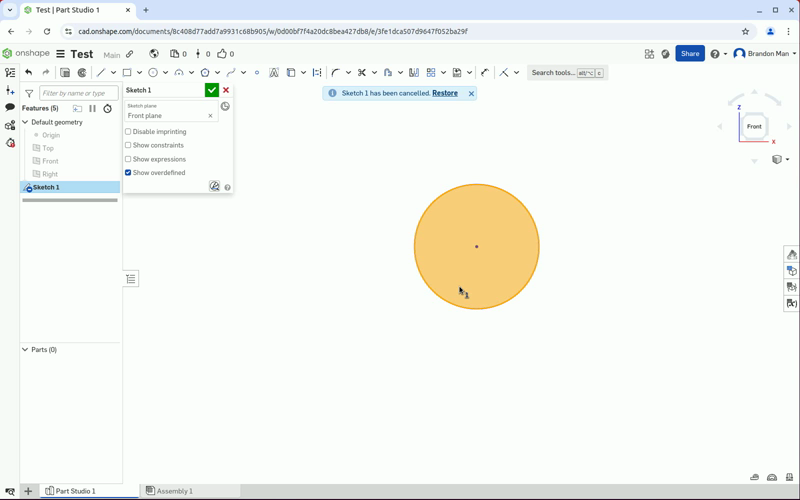
scroll(-6)
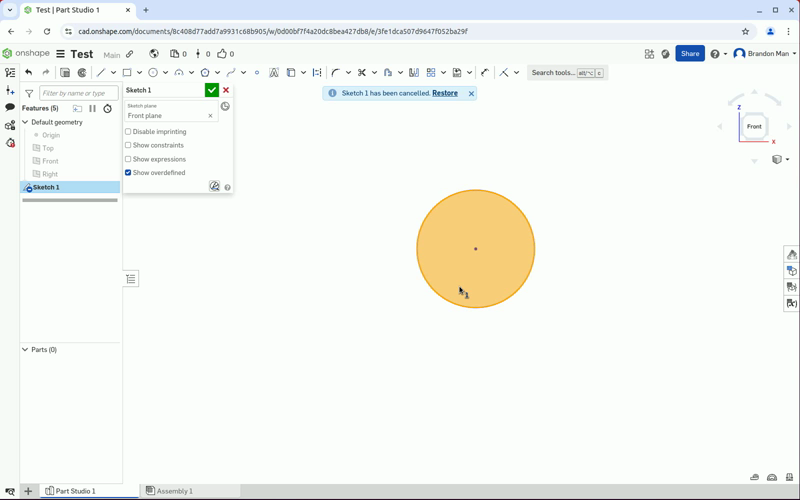
scroll(-6)
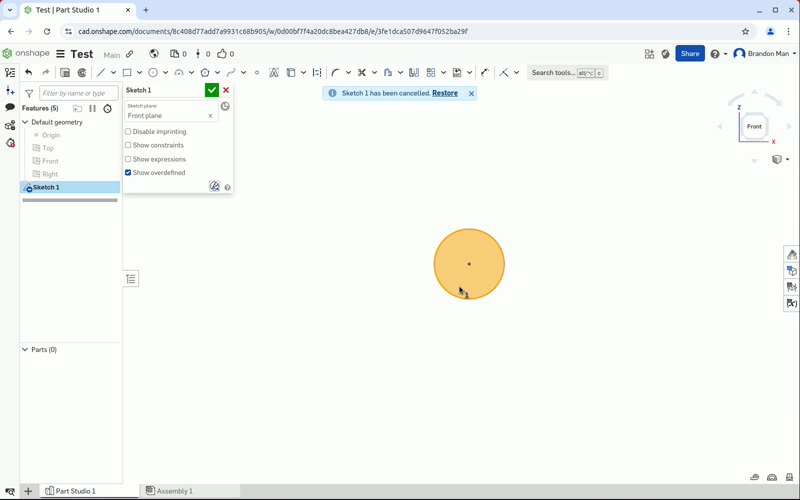
scroll(-6)
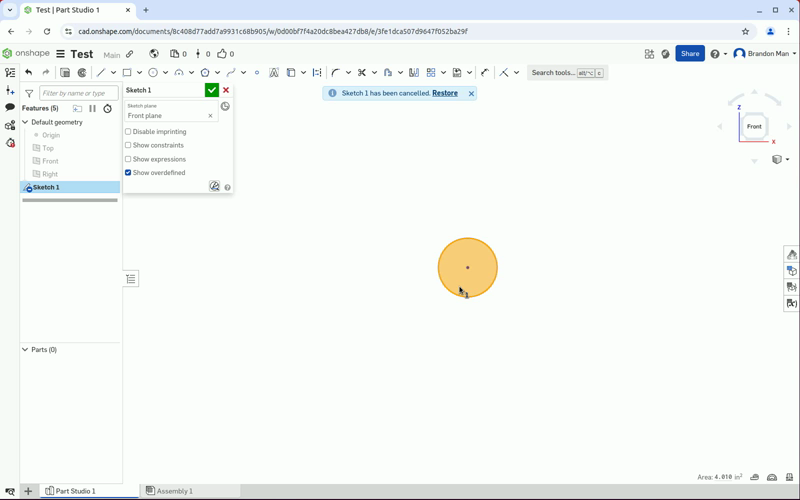
scroll(-6)
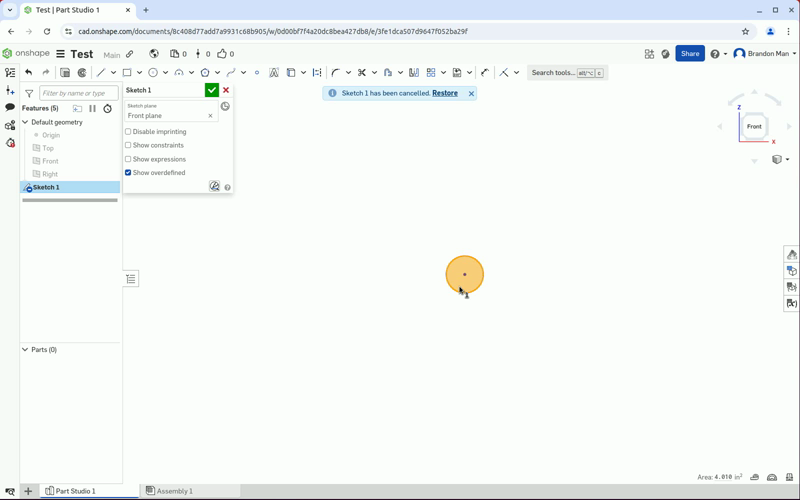
scroll(-6)
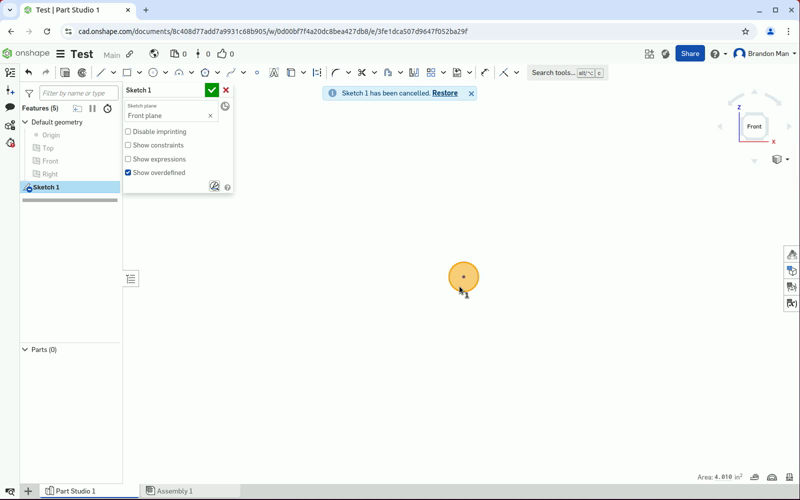
scroll(-6)
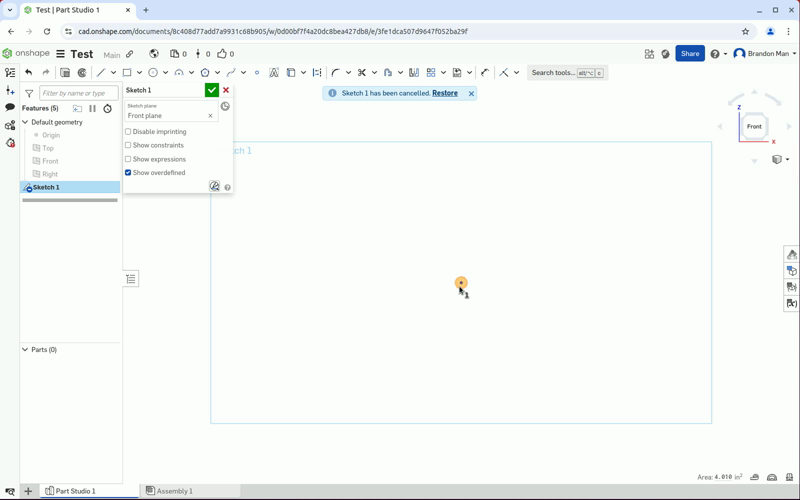
mouse_move(73, 352)
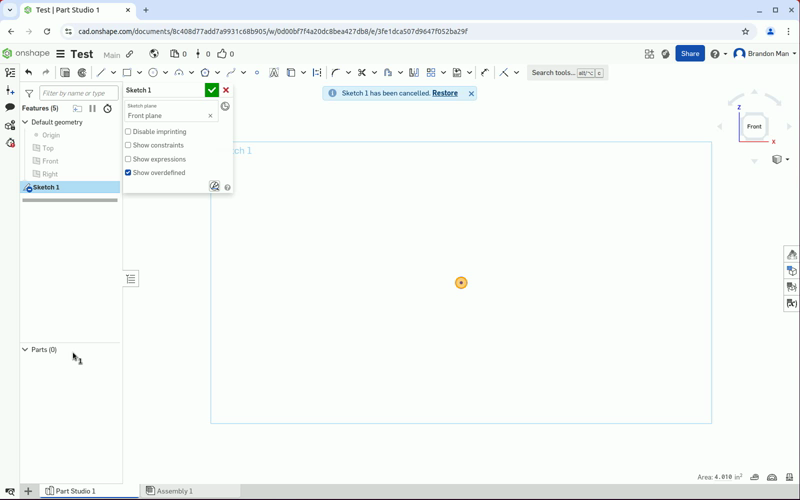
key(shift+y)
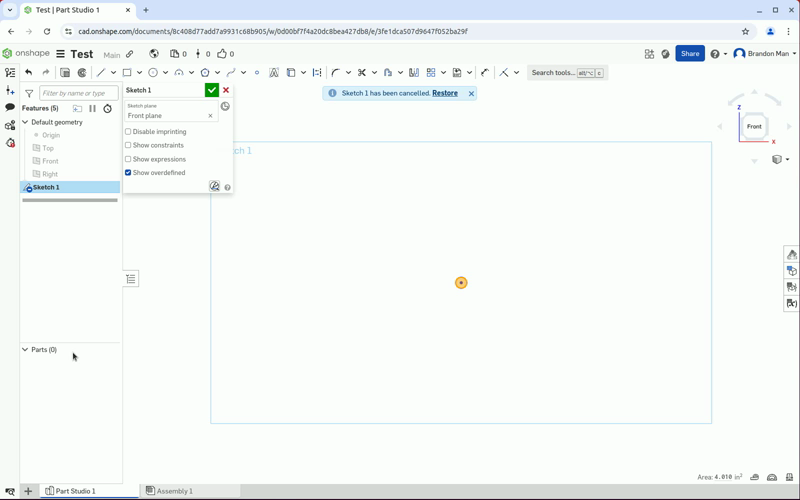
key(shift+e)
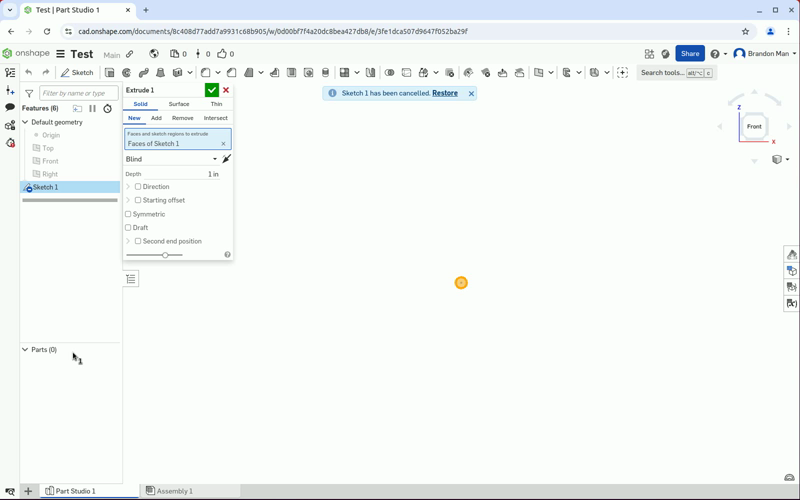
mouse_move(143, 106)
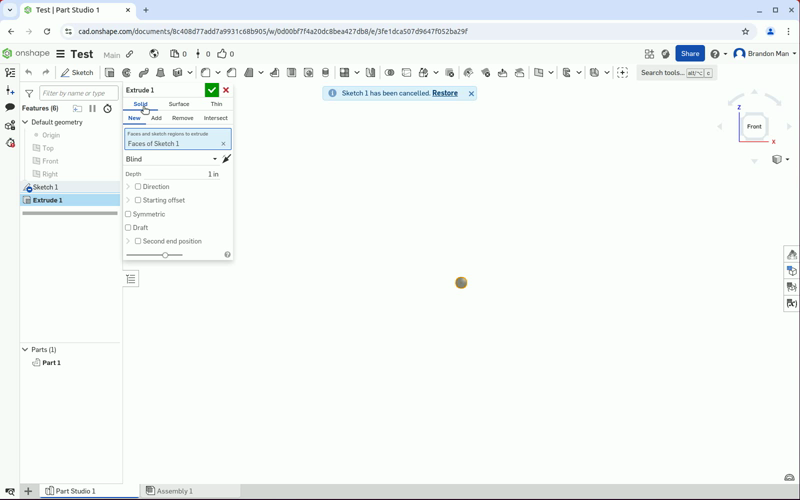
click(143, 106)
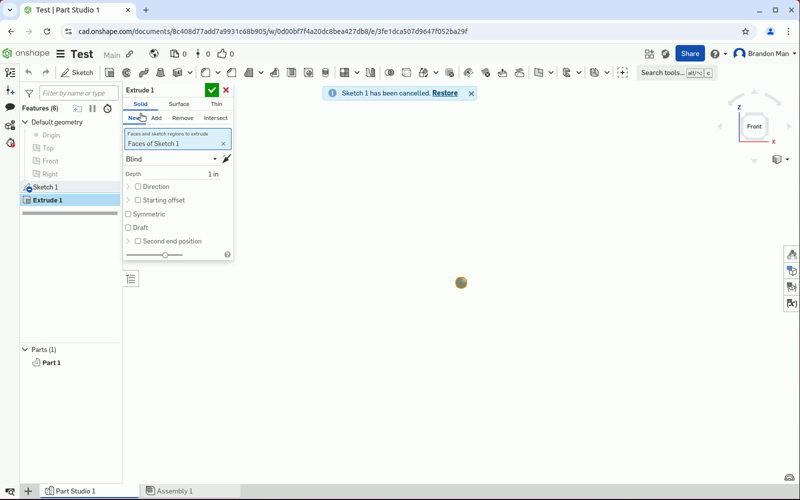
mouse_move(137, 120)
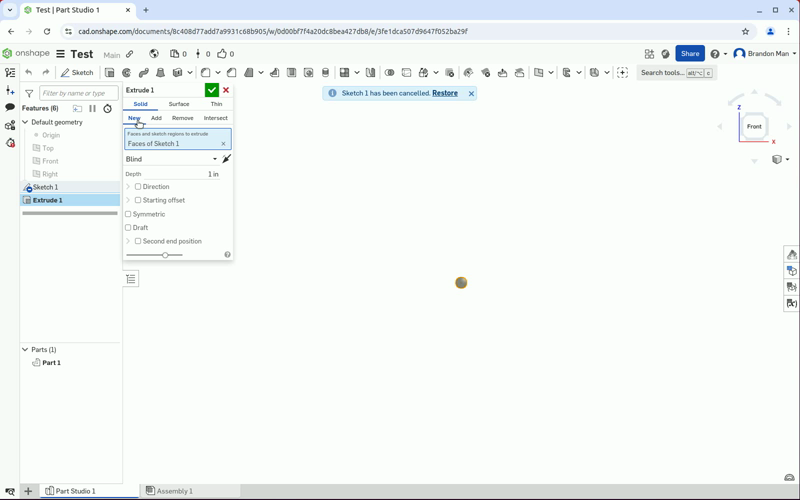
click(137, 120)
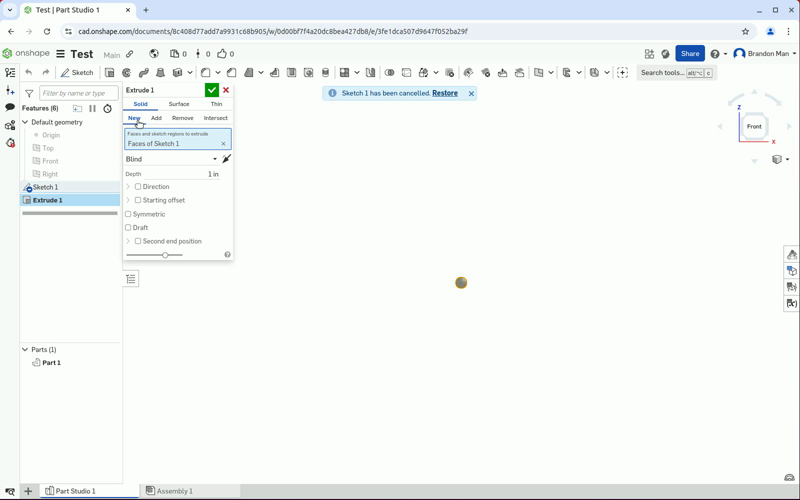
key(tab, 4)
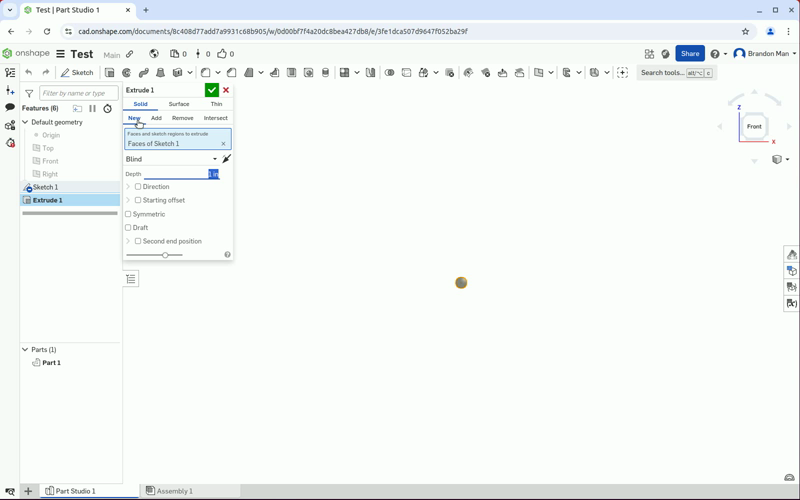
text(23.108)
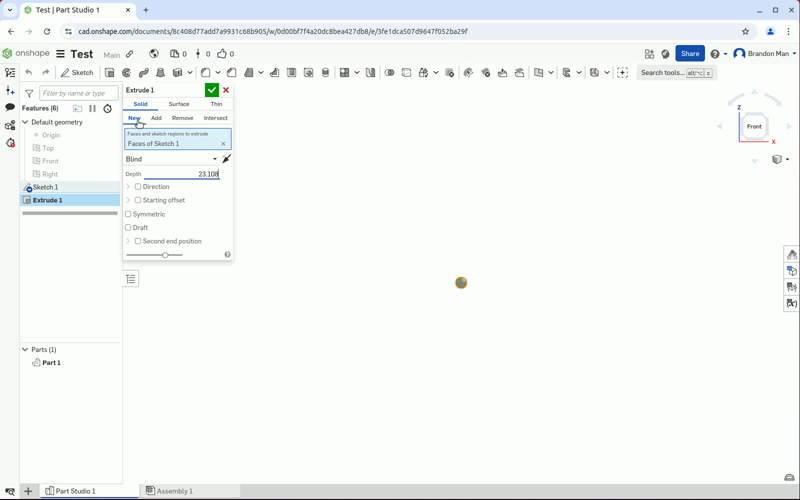
key(enter)
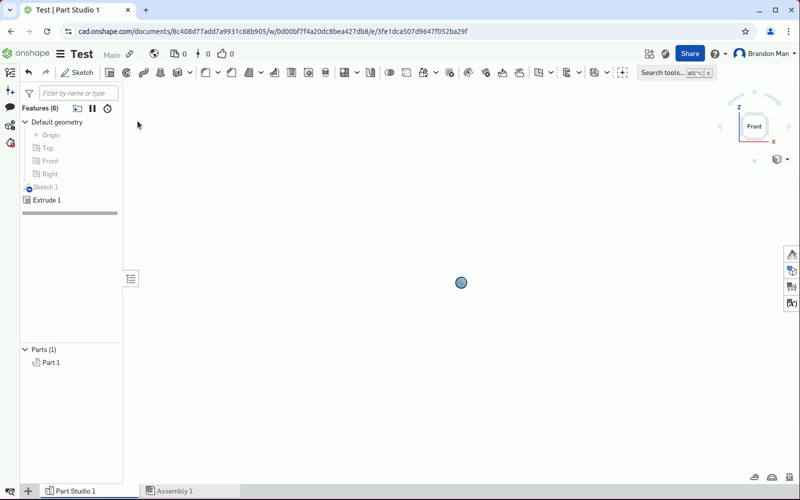
key(shift+h)
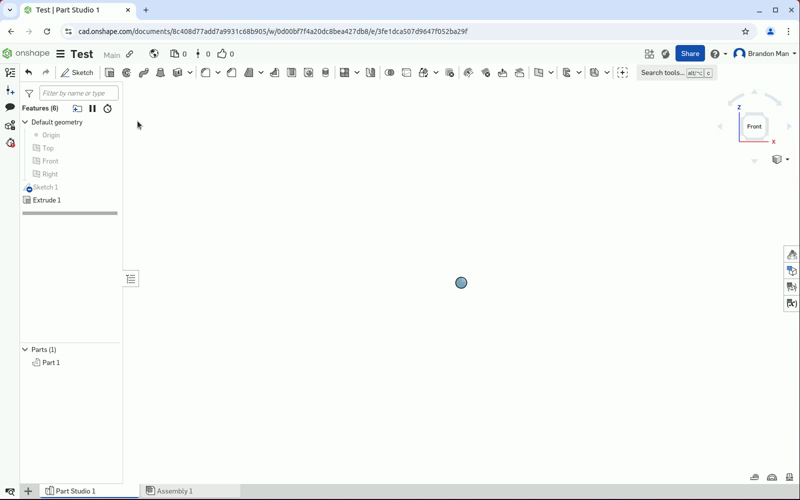
key(shift+h)
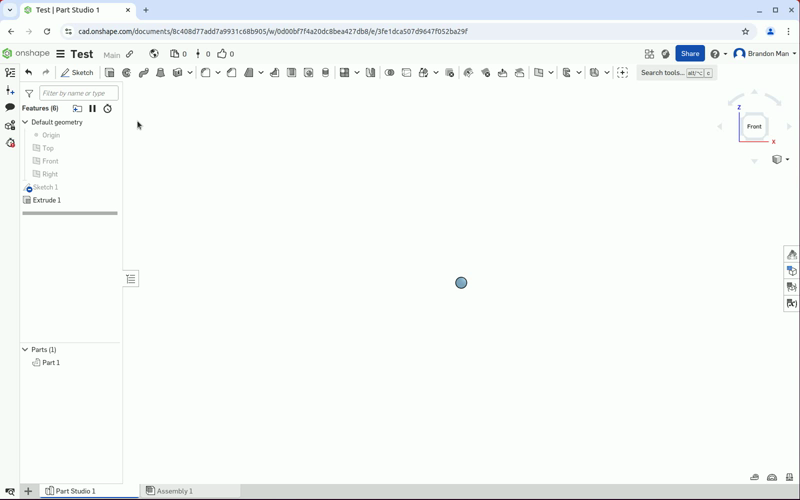
mouse_move(73, 189)
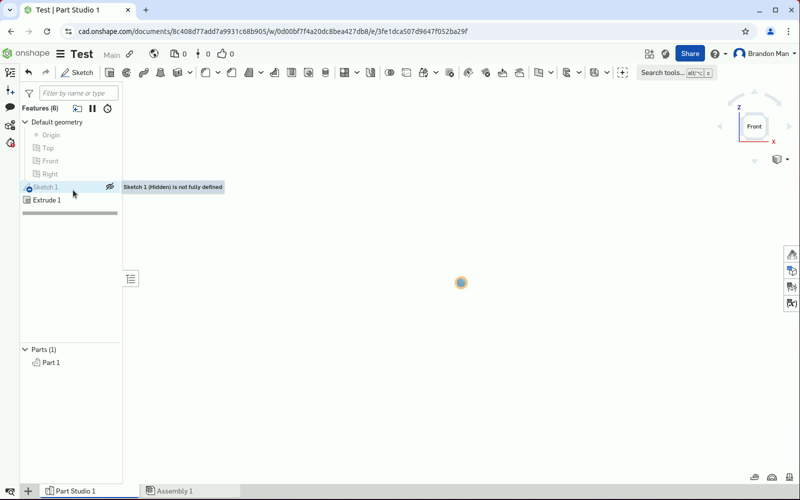
click(73, 189)
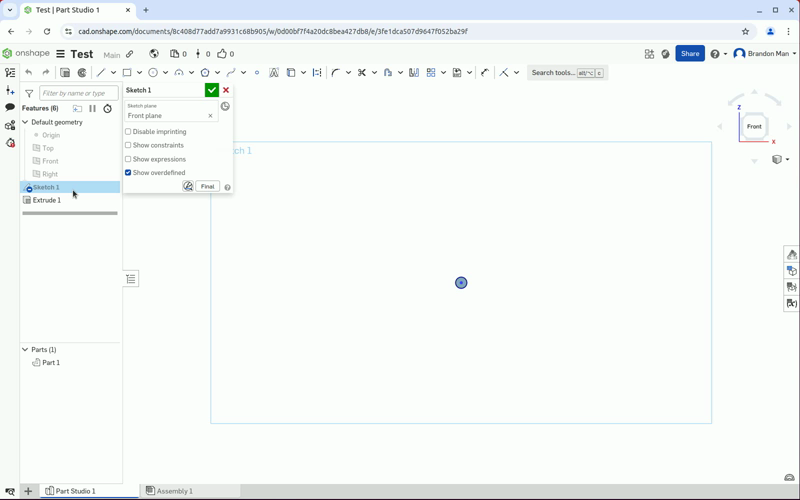
mouse_move(229, 92)
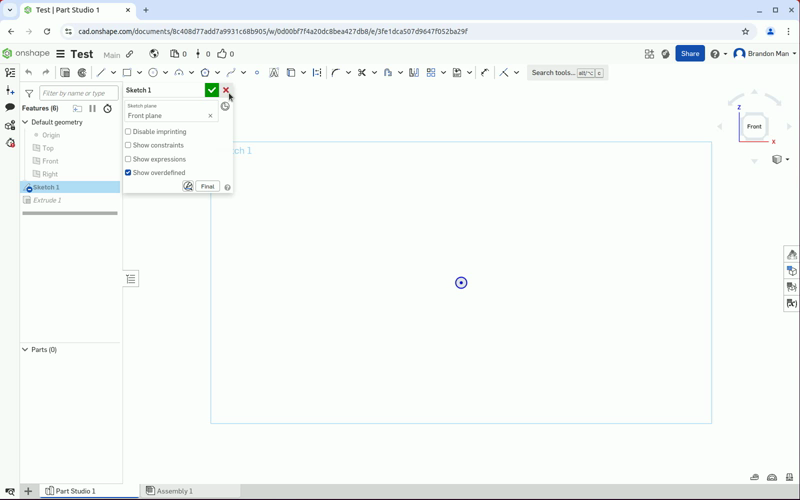
click(229, 92)
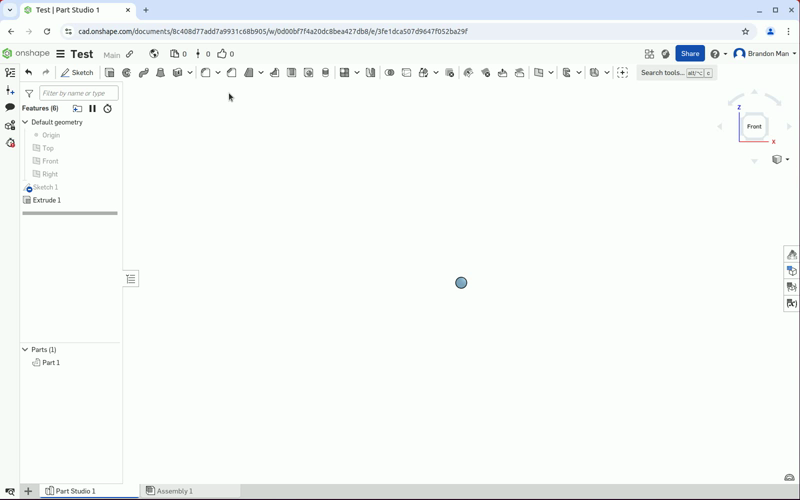
mouse_move(73, 352)
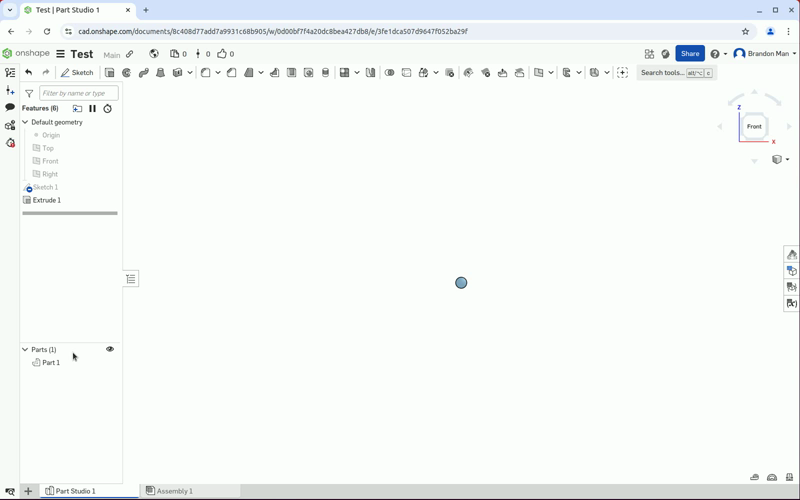
key(y)
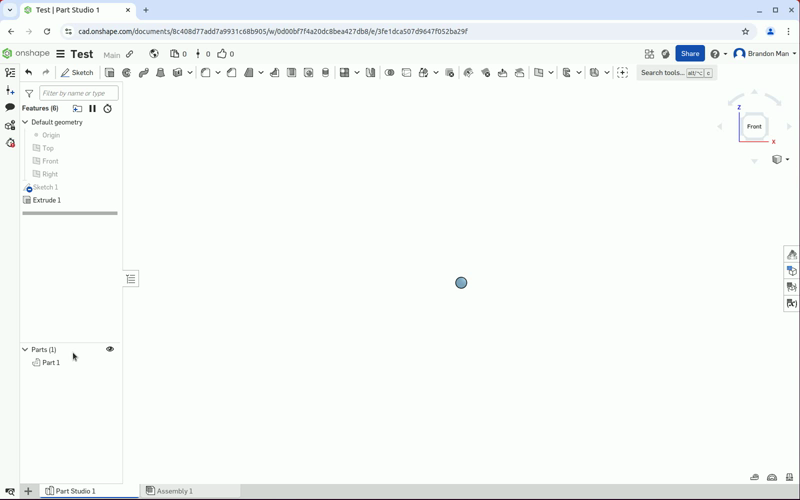
key(shift+p)
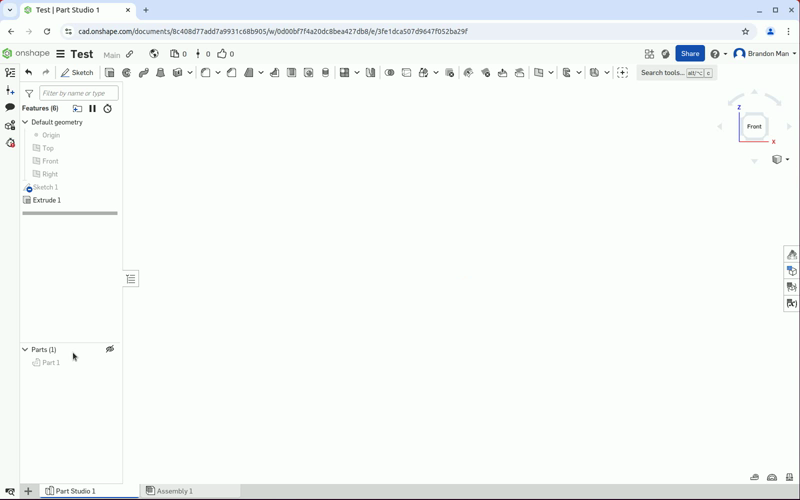
key(space)
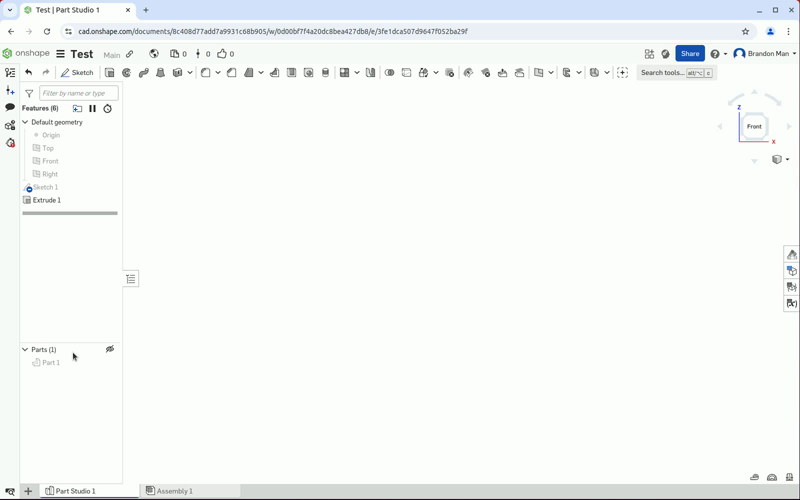
key_down(shift)
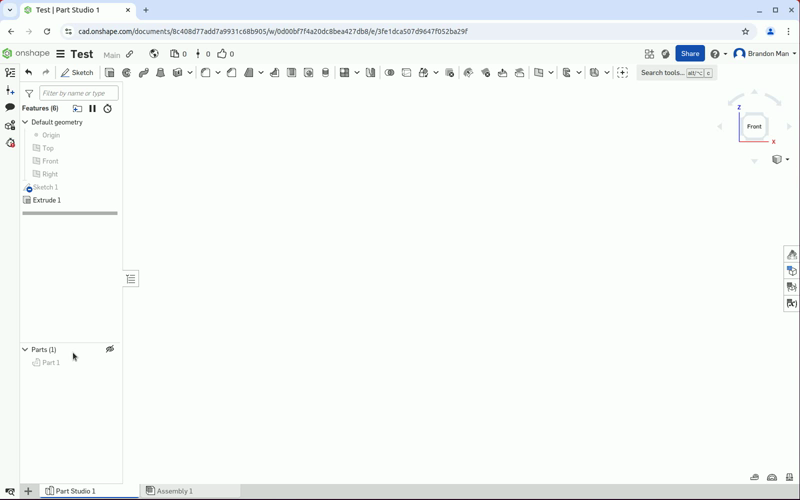
key(down)
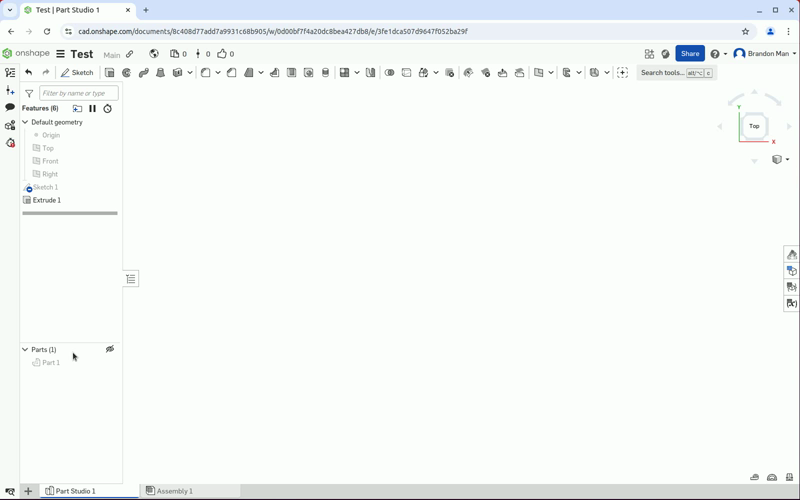
key_up(shift)
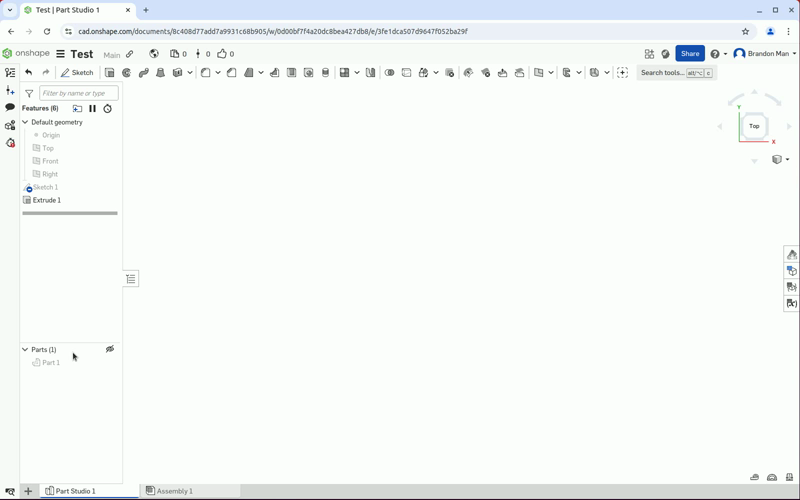
mouse_move(73, 352)
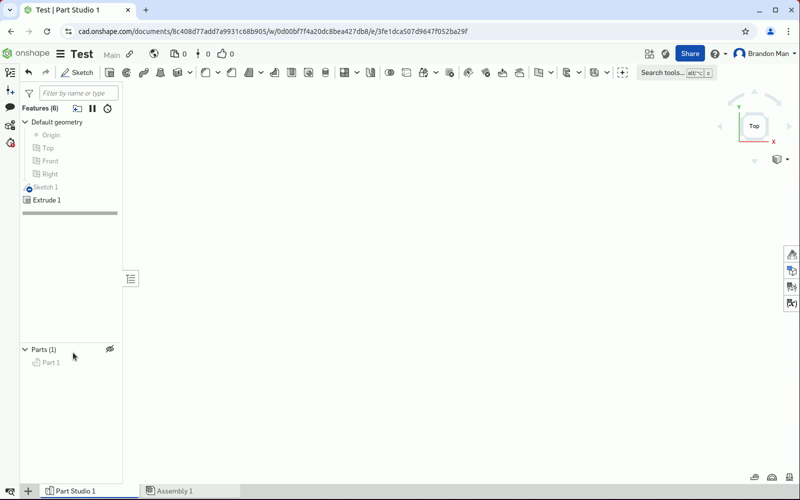
key(shift+y)
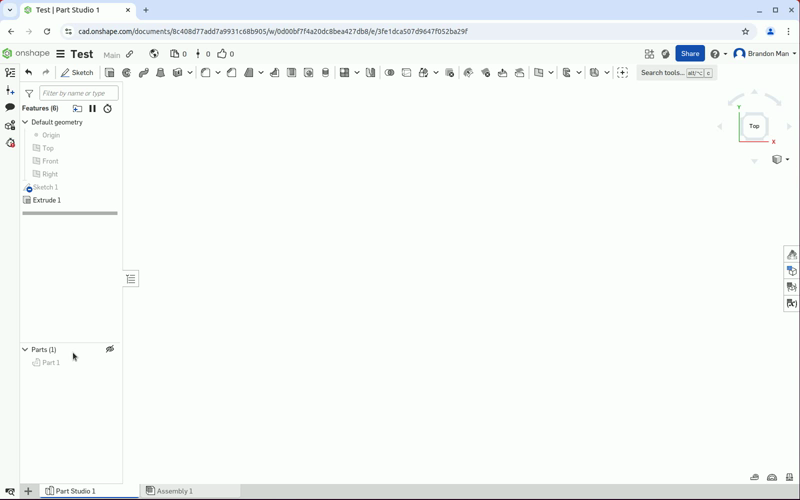
key(shift+s)
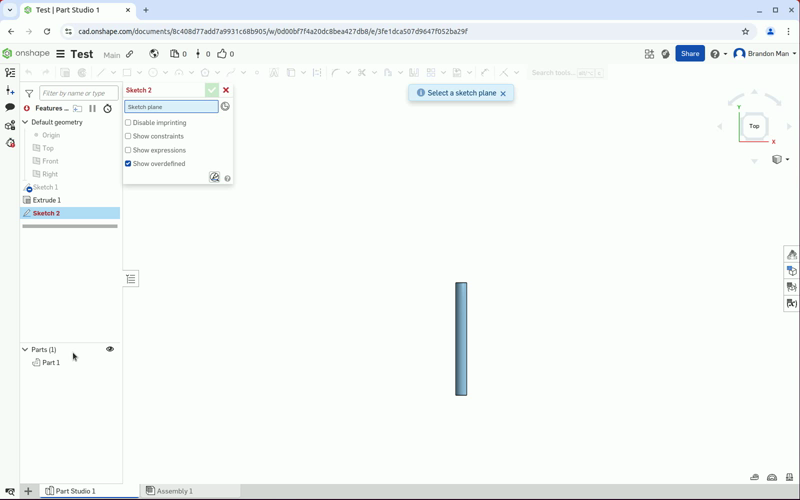
mouse_move(73, 150)
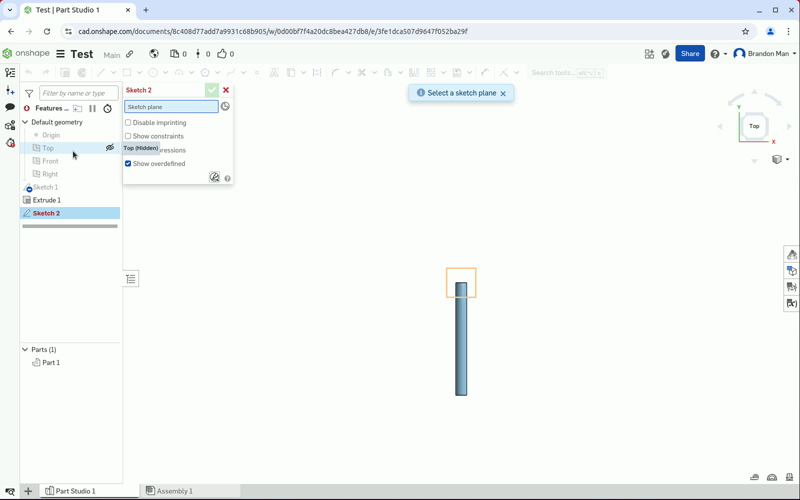
click(73, 150)
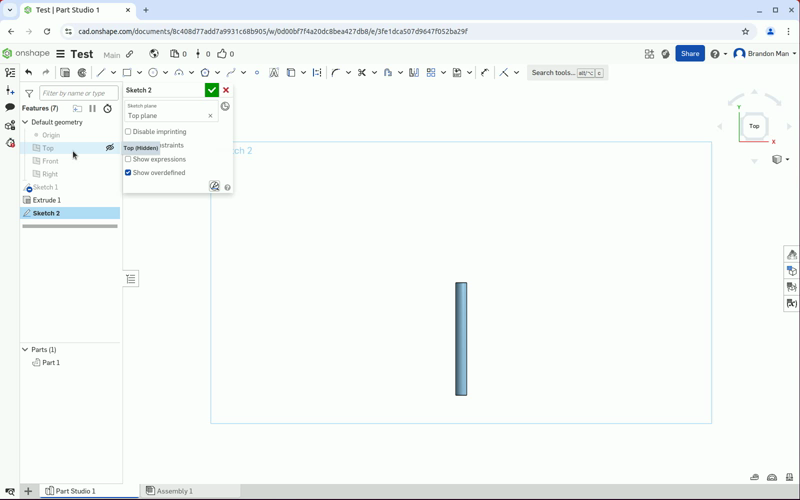
mouse_move(73, 352)
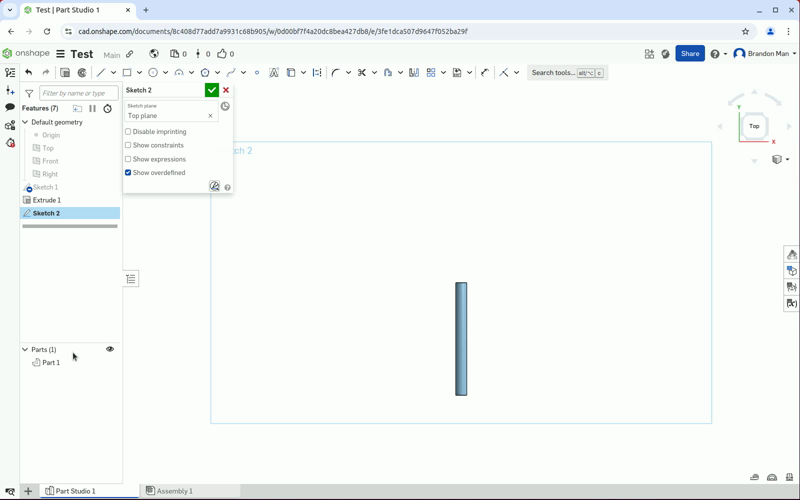
key(y)
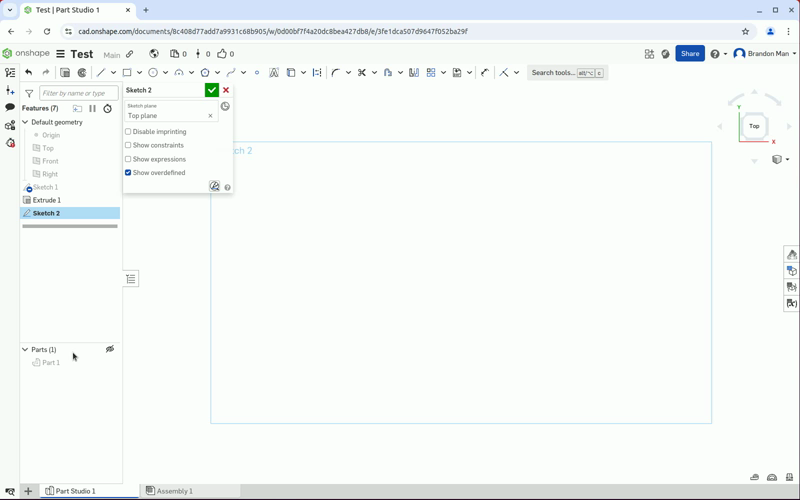
key(c)
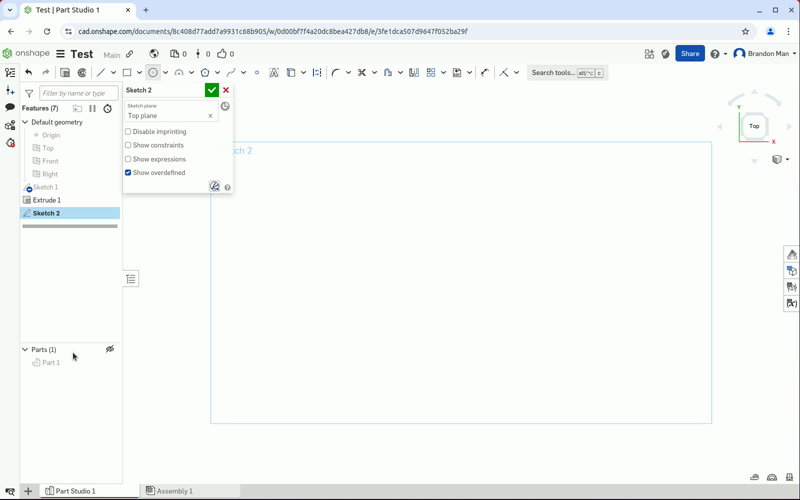
key_down(shift)
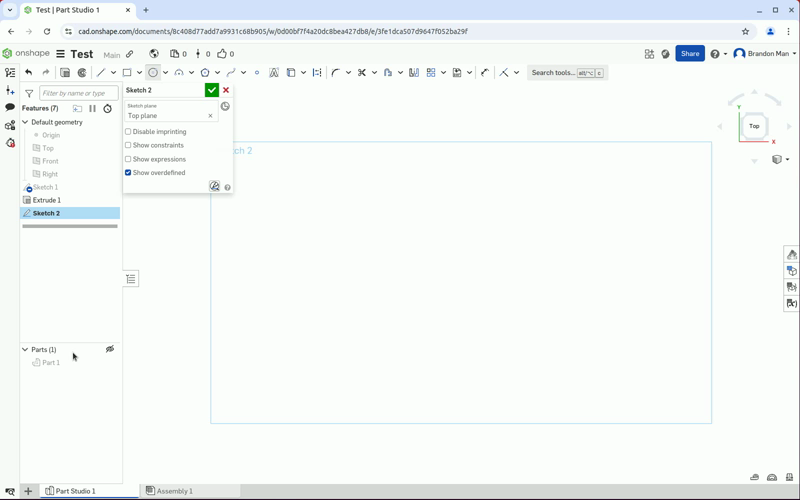
mouse_move(461, 322)
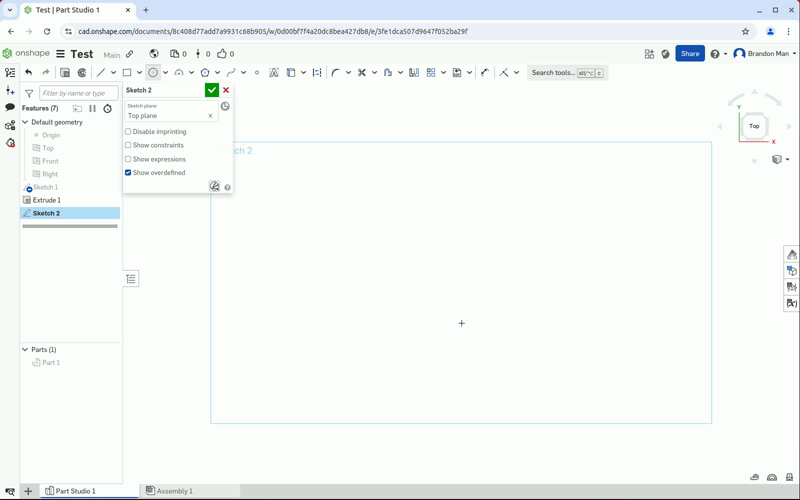
click(461, 322)
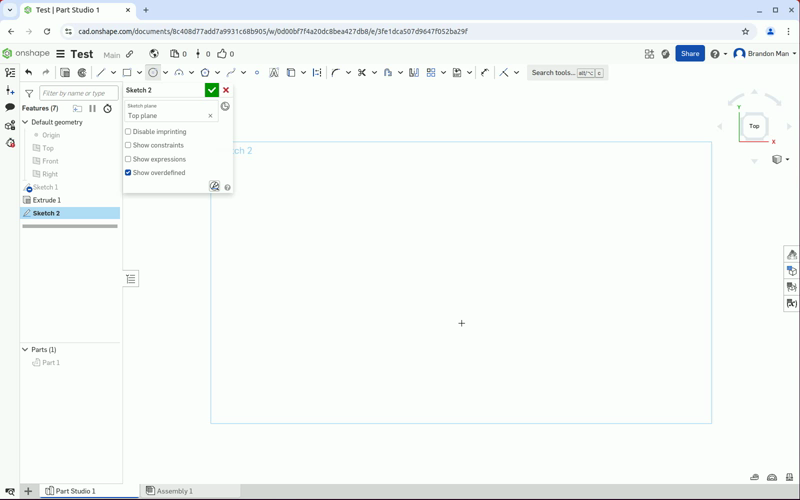
key_up(shift)
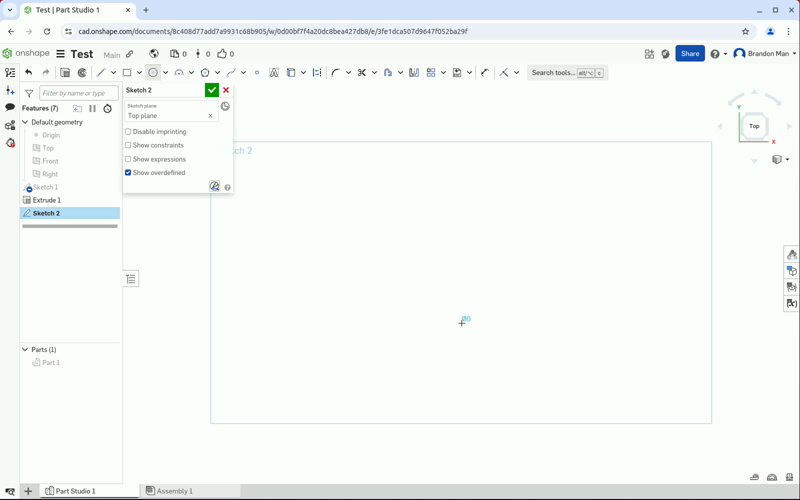
mouse_move(464, 322)
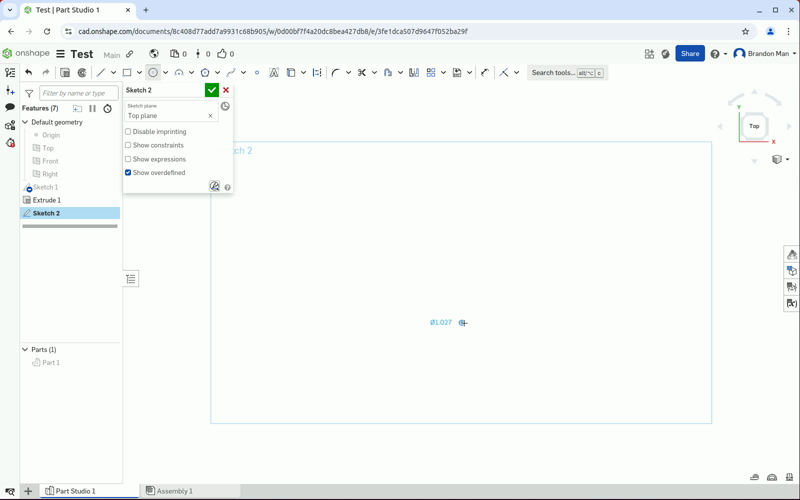
scroll(6)
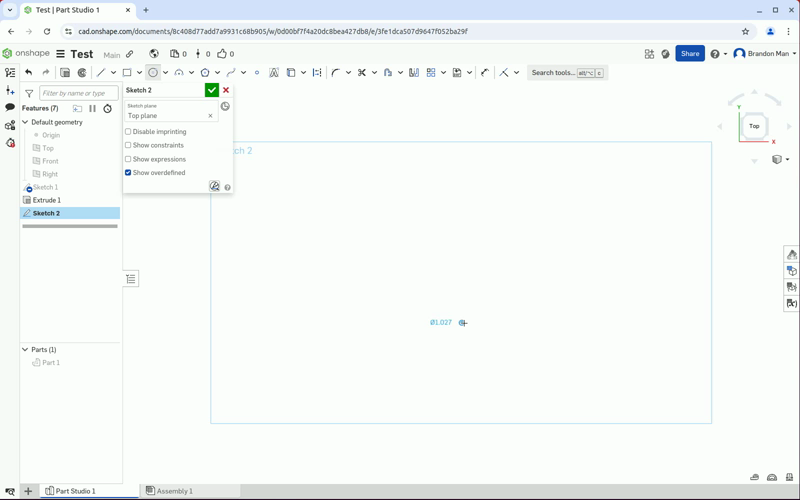
scroll(6)
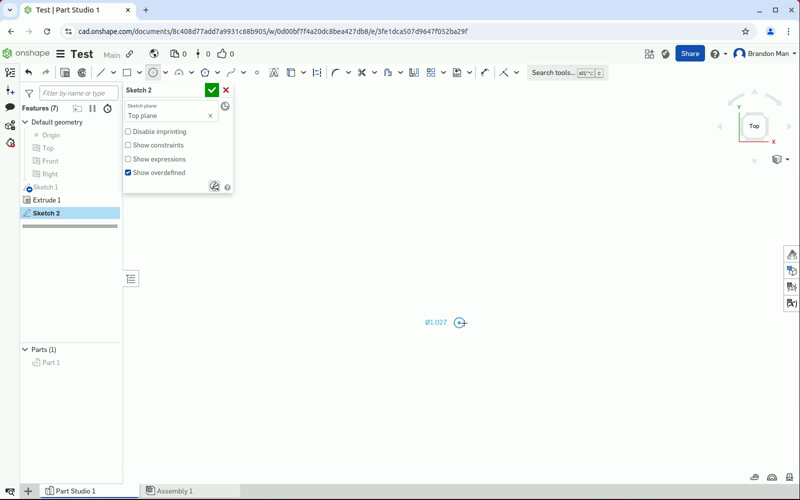
scroll(6)
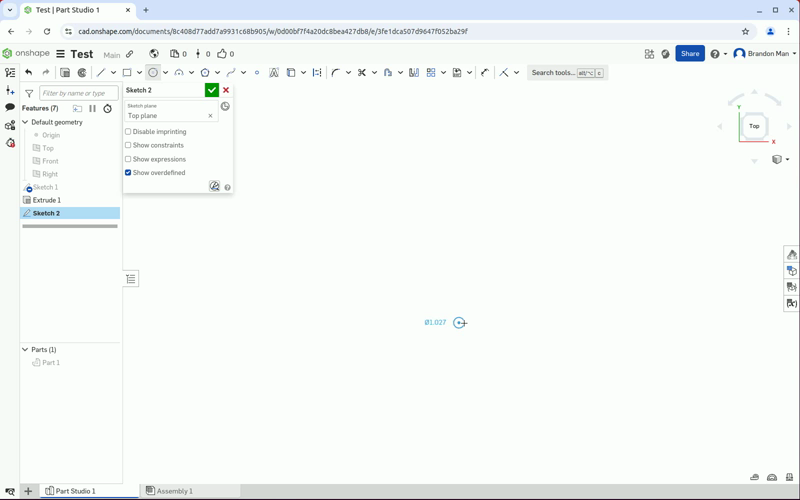
scroll(6)
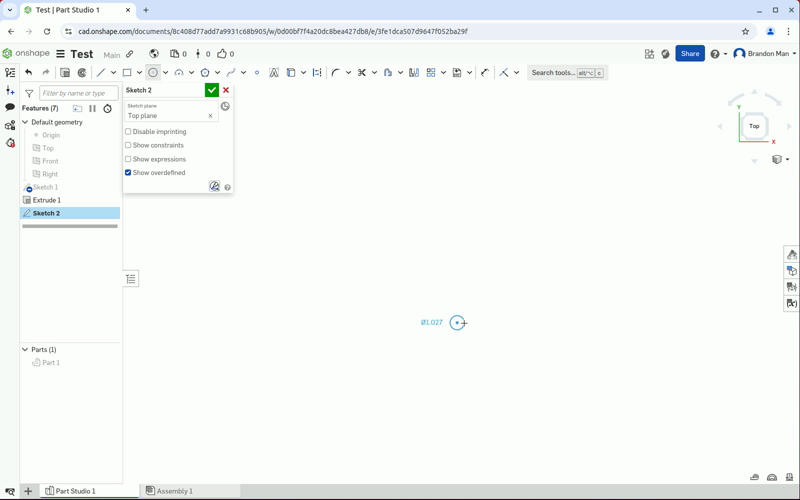
scroll(6)
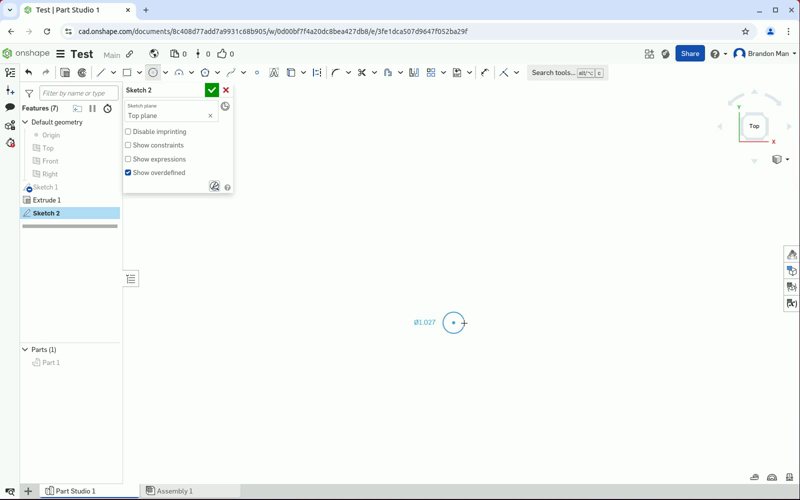
scroll(6)
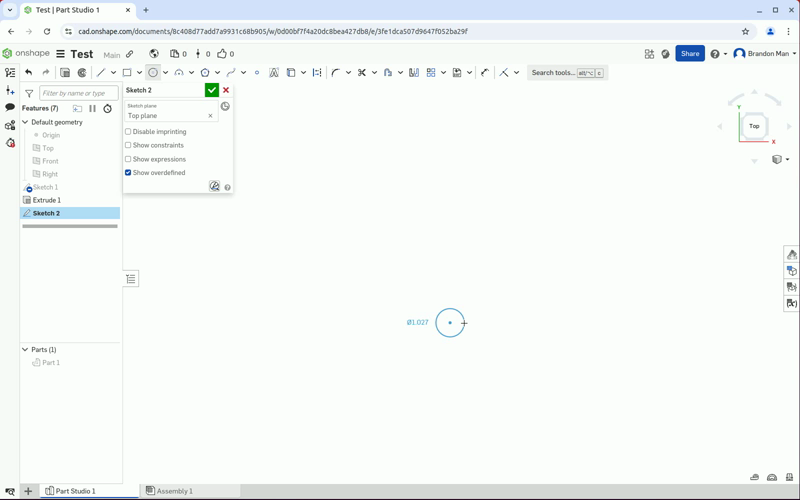
scroll(6)
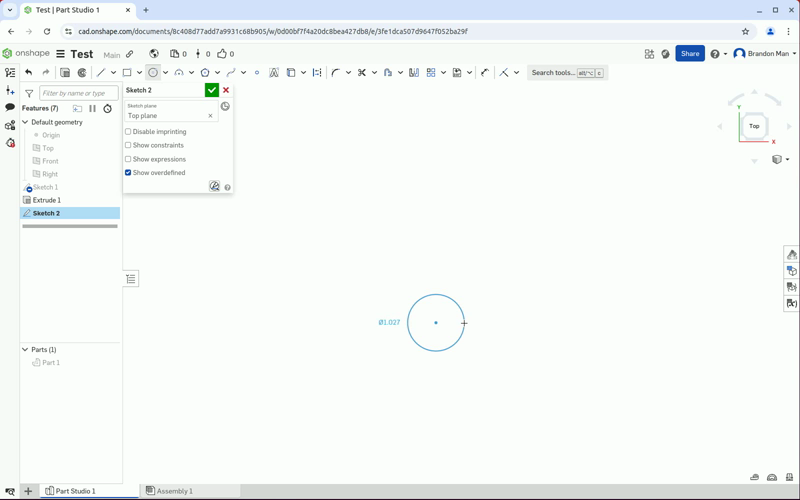
click(464, 322)
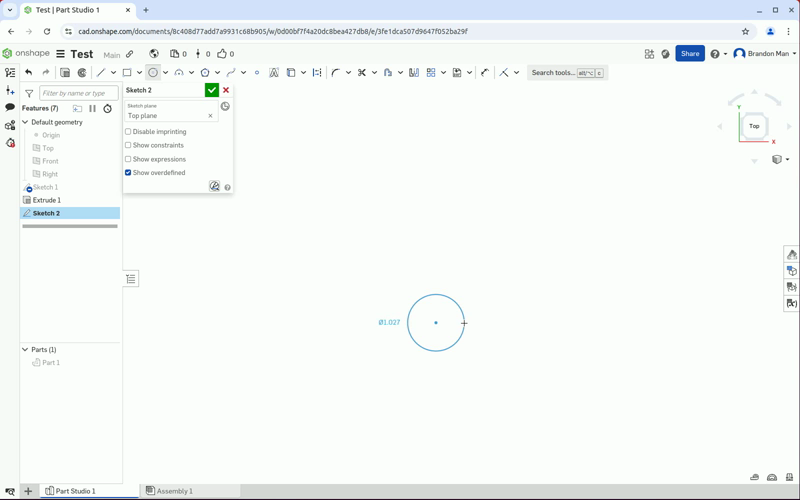
scroll(-6)
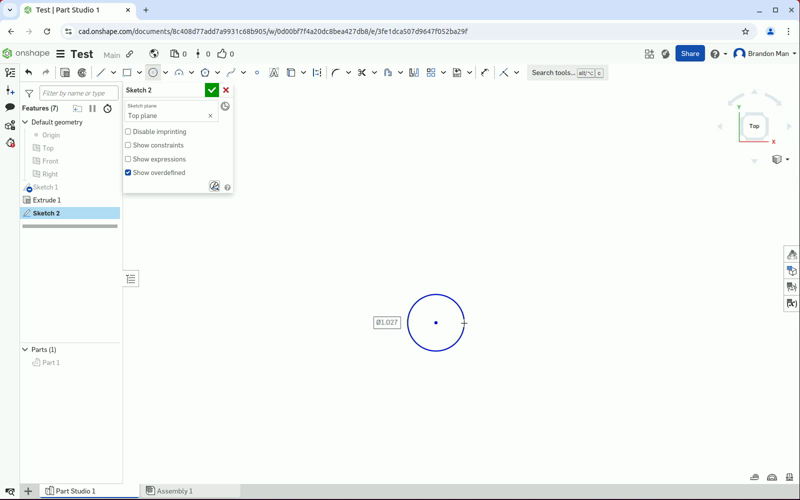
scroll(-6)
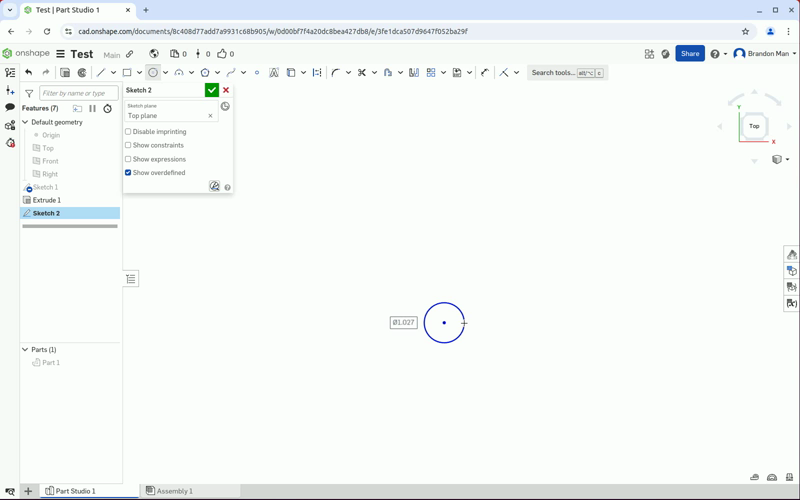
scroll(-6)
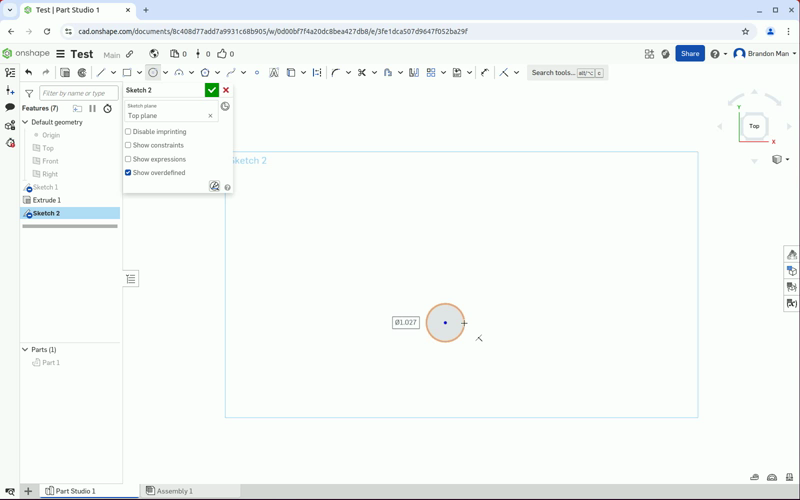
scroll(-6)
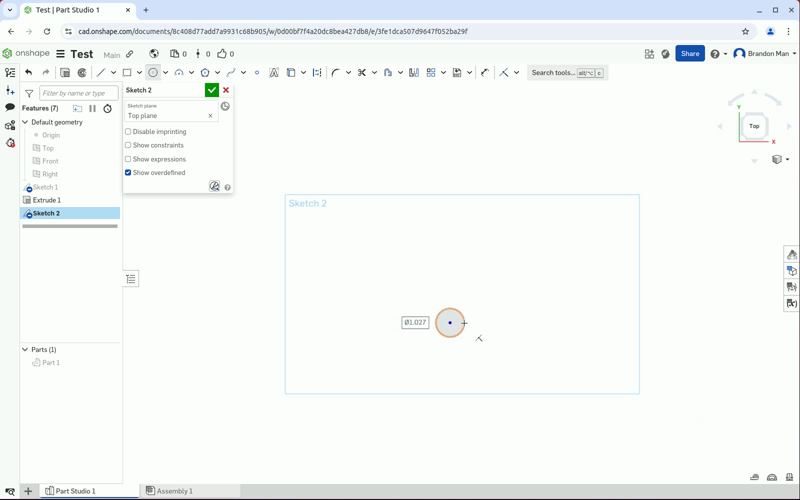
scroll(-6)
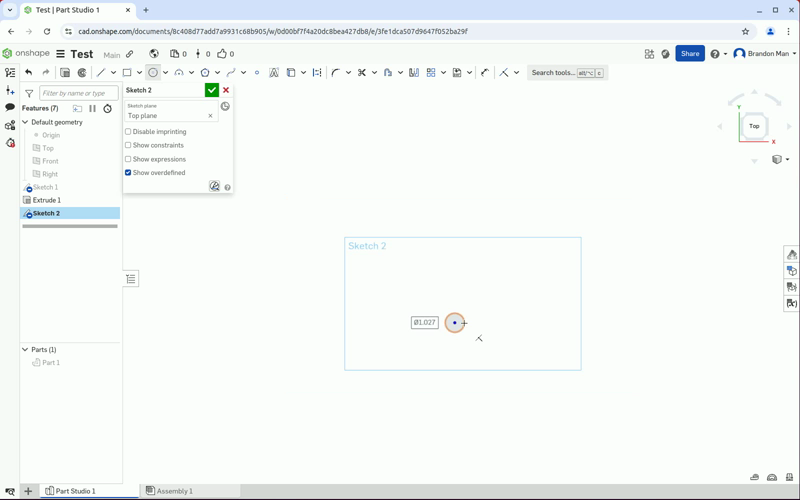
scroll(-6)
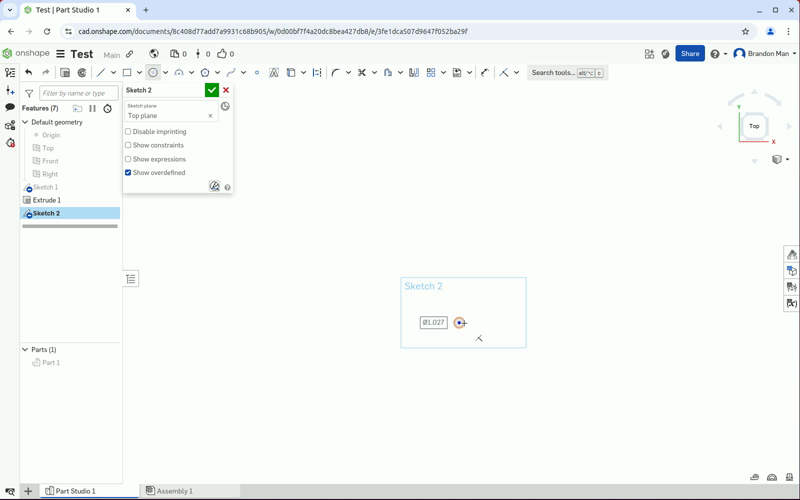
scroll(-6)
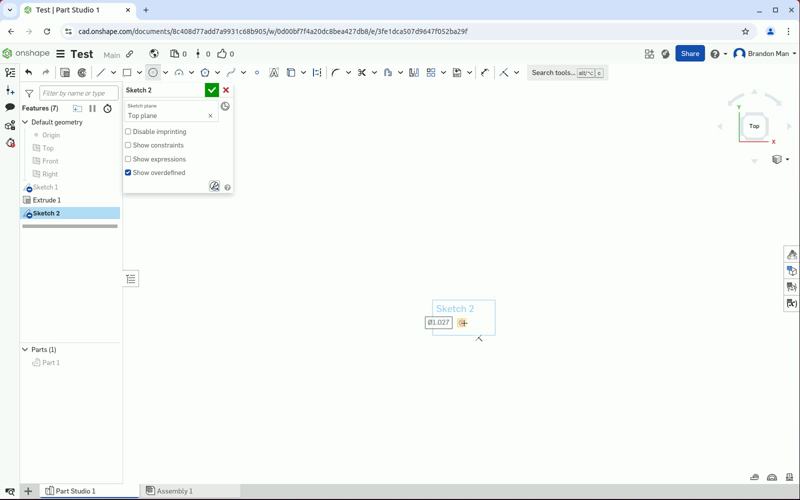
key(esc)
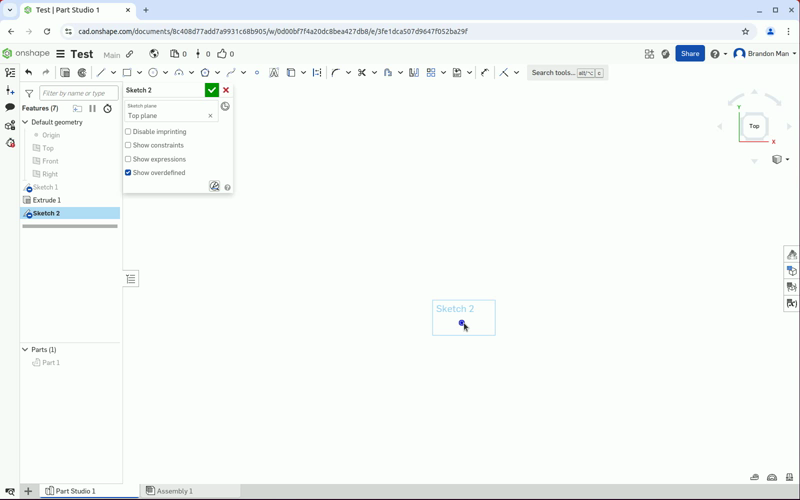
mouse_move(461, 322)
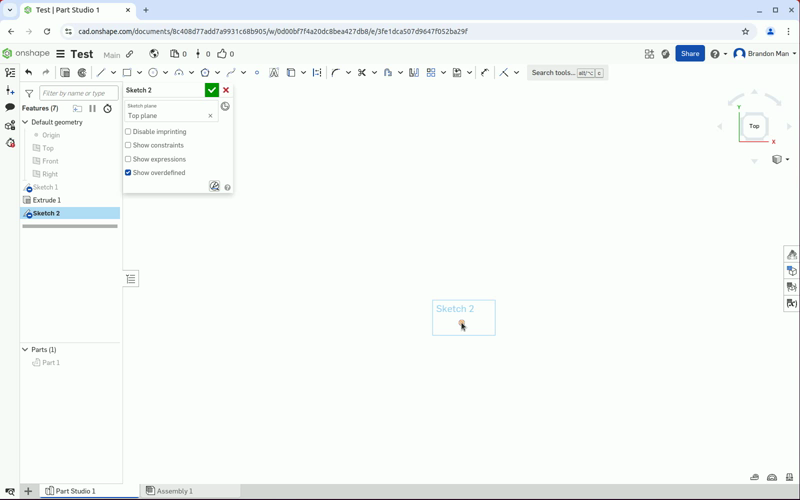
scroll(6)
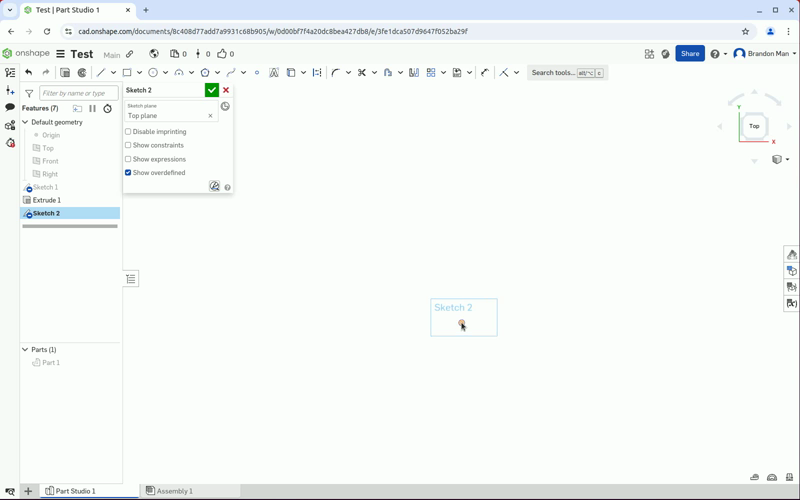
scroll(6)
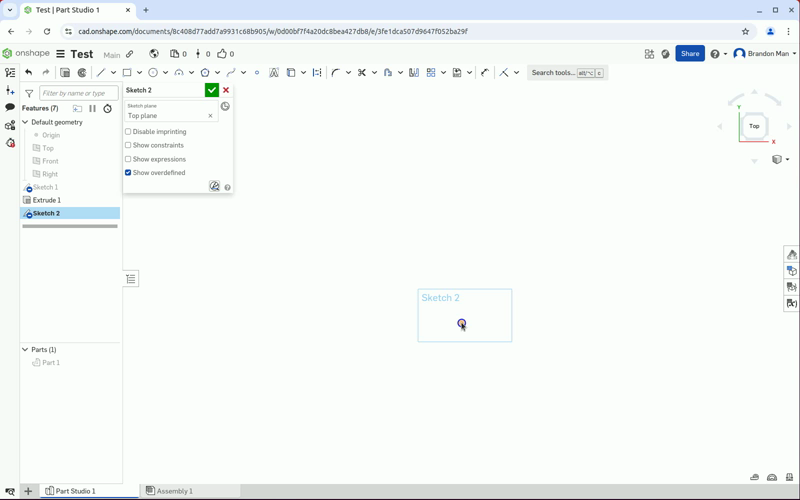
scroll(6)
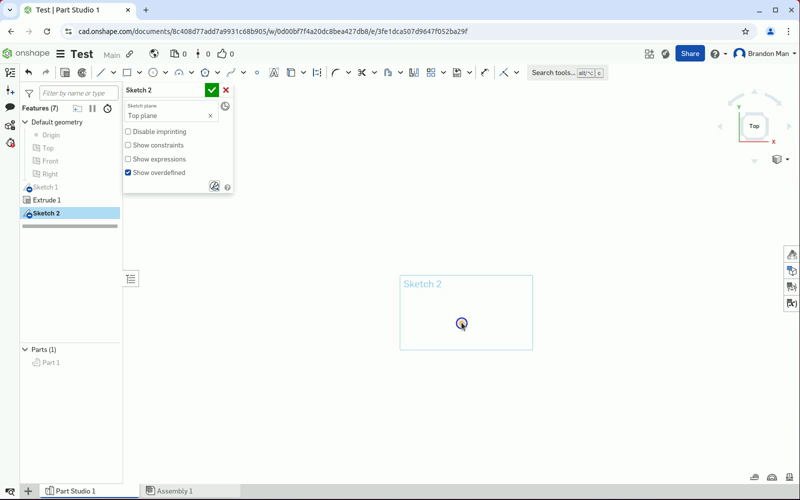
scroll(6)
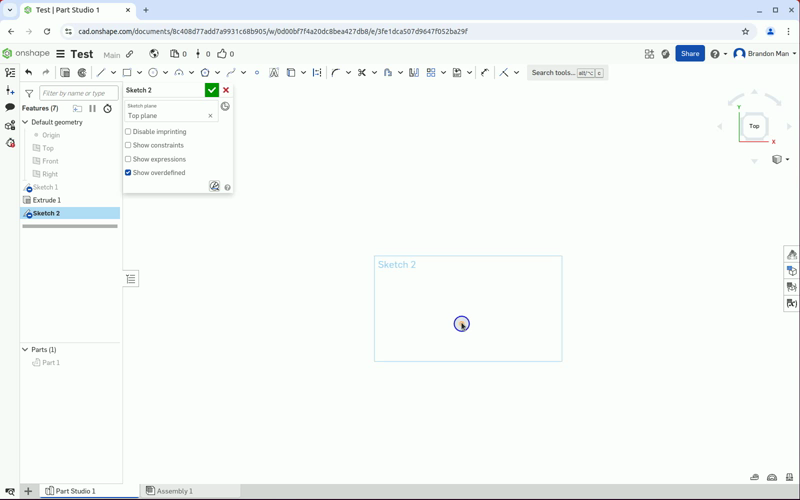
scroll(6)
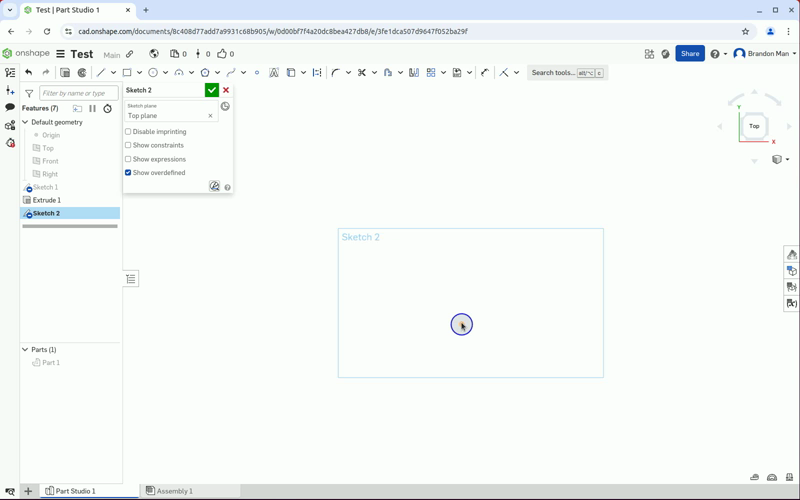
scroll(6)
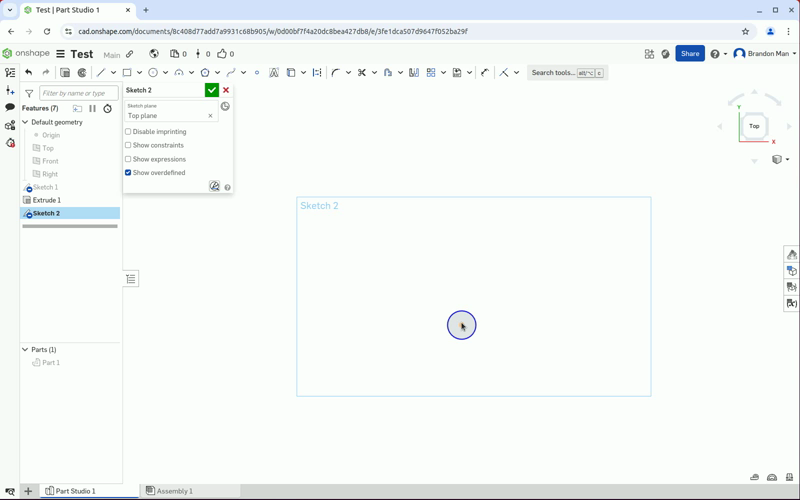
scroll(6)
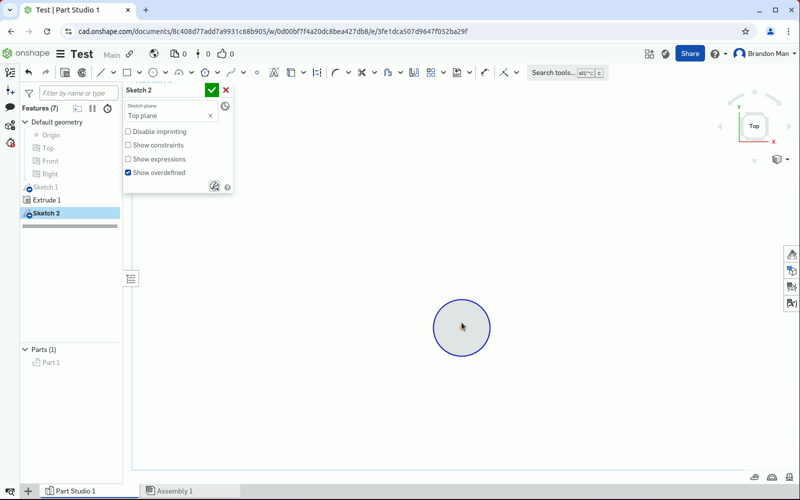
click(461, 322)
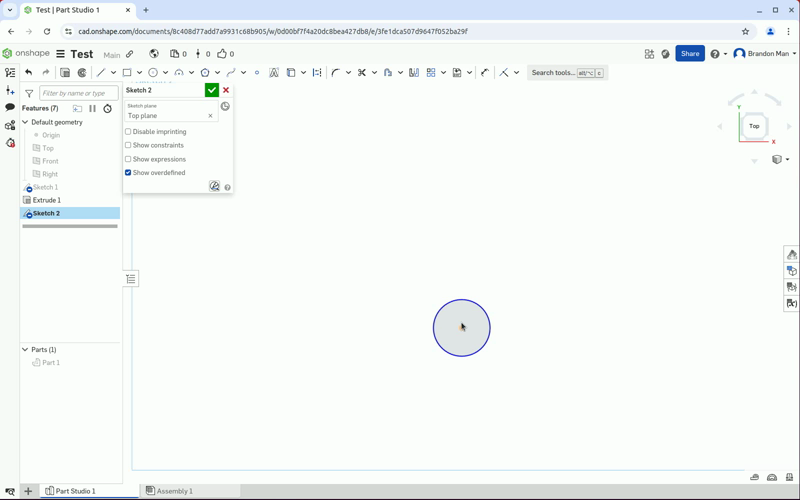
scroll(-6)
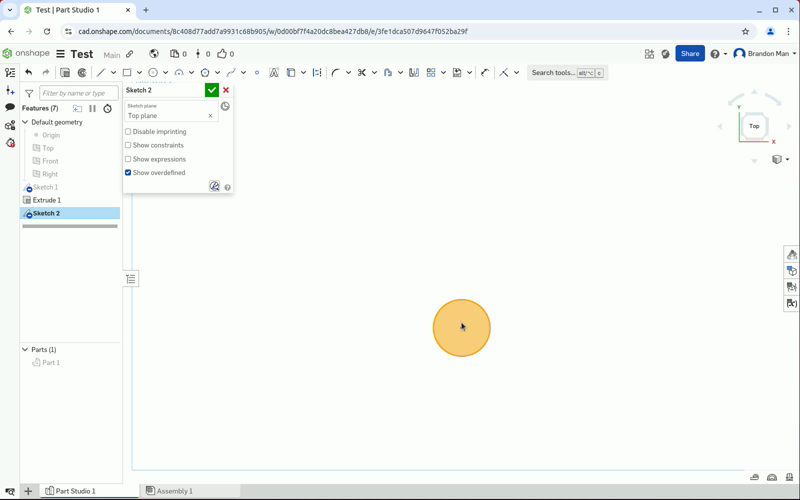
scroll(-6)
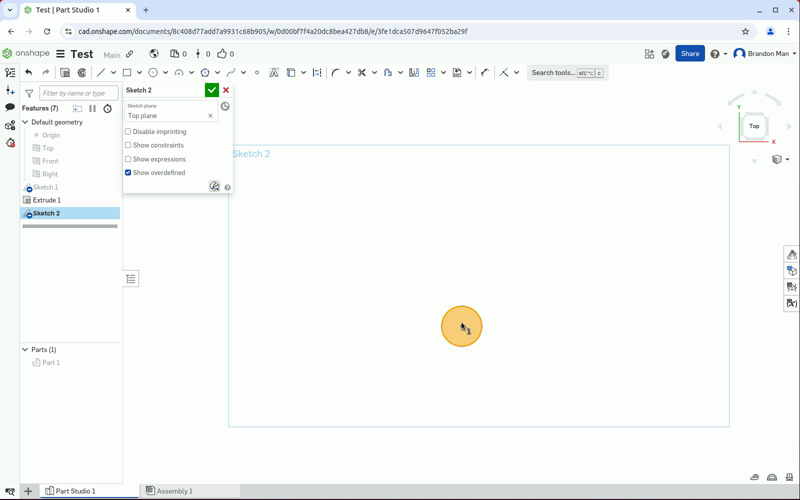
scroll(-6)
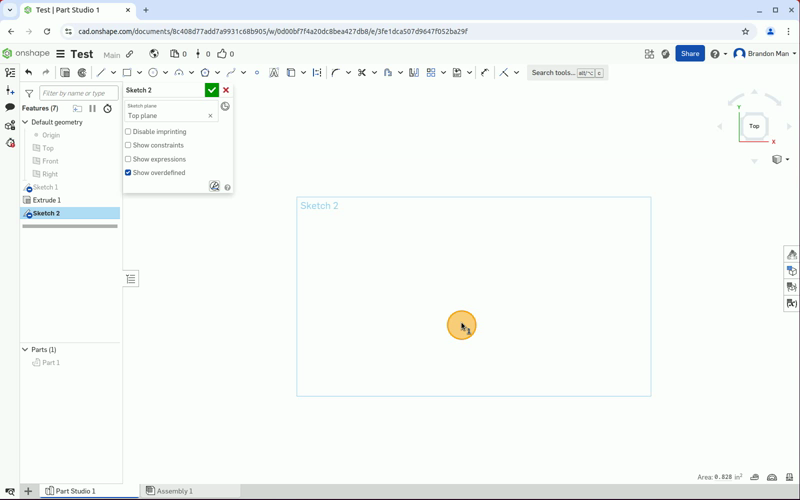
scroll(-6)
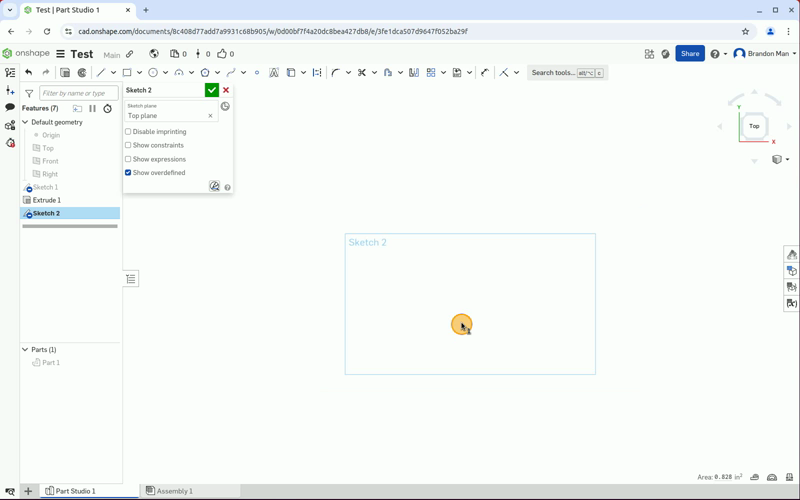
scroll(-6)
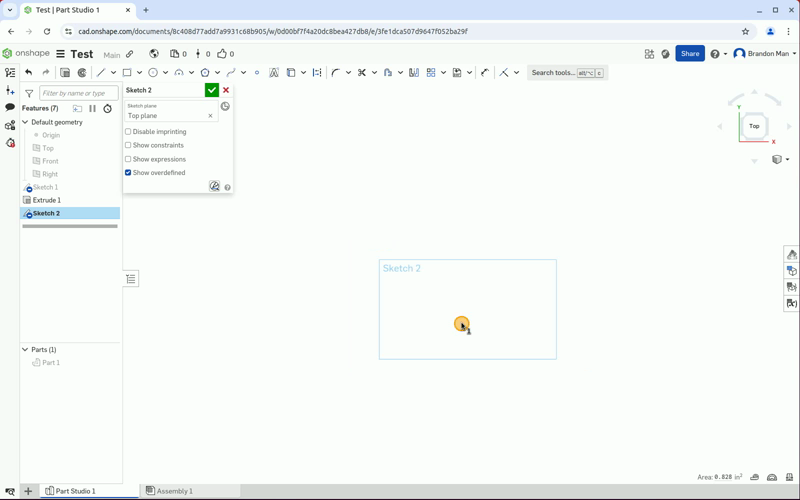
scroll(-6)
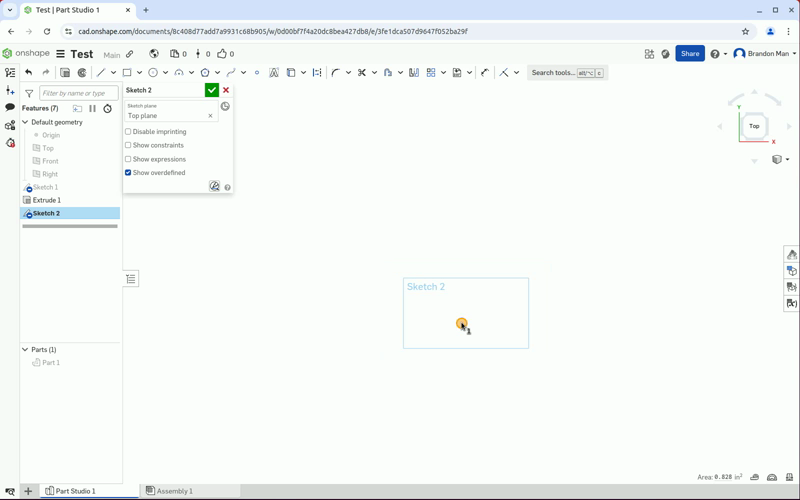
scroll(-6)
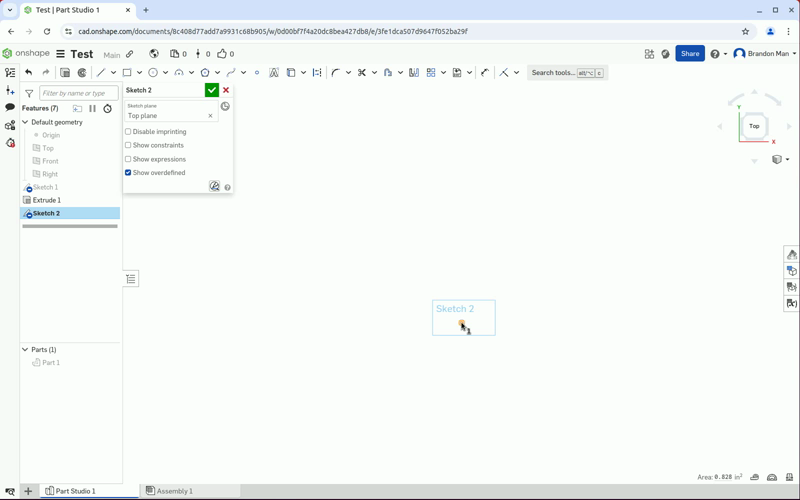
mouse_move(73, 352)
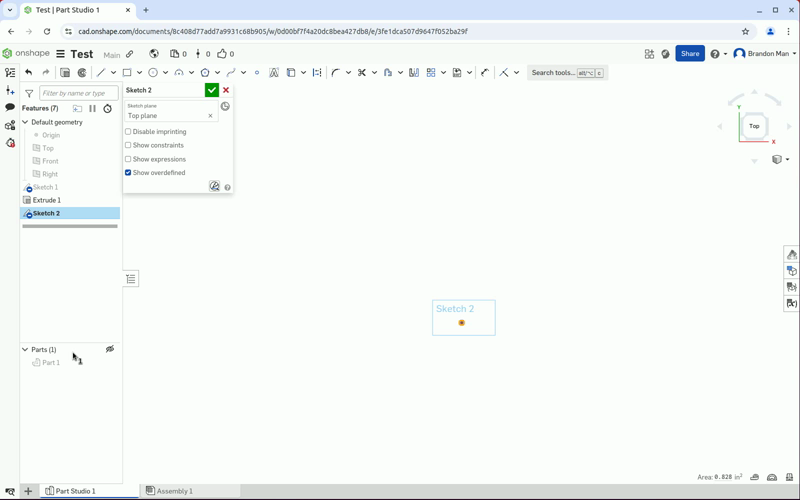
key(shift+y)
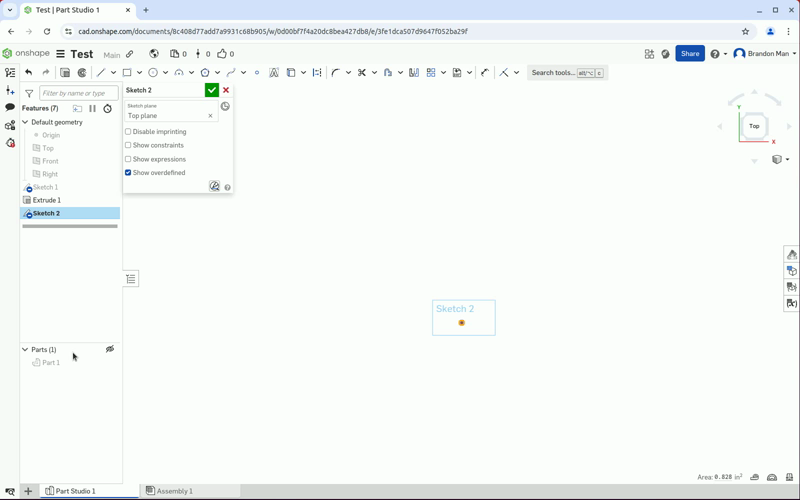
key(shift+e)
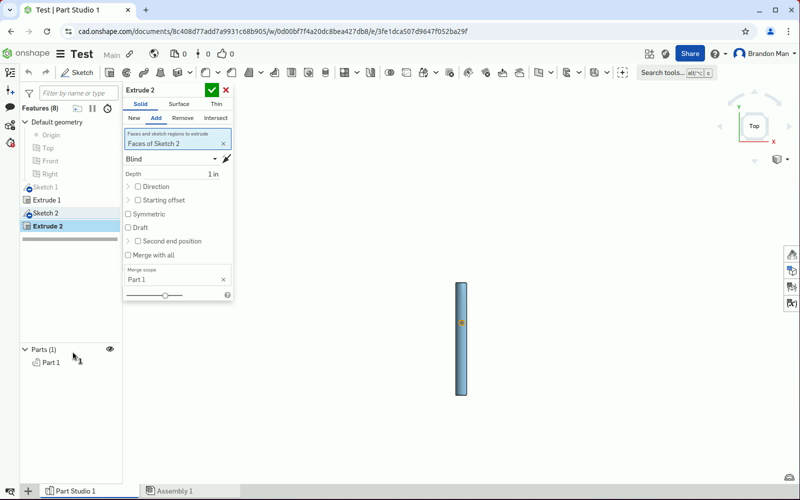
mouse_move(143, 106)
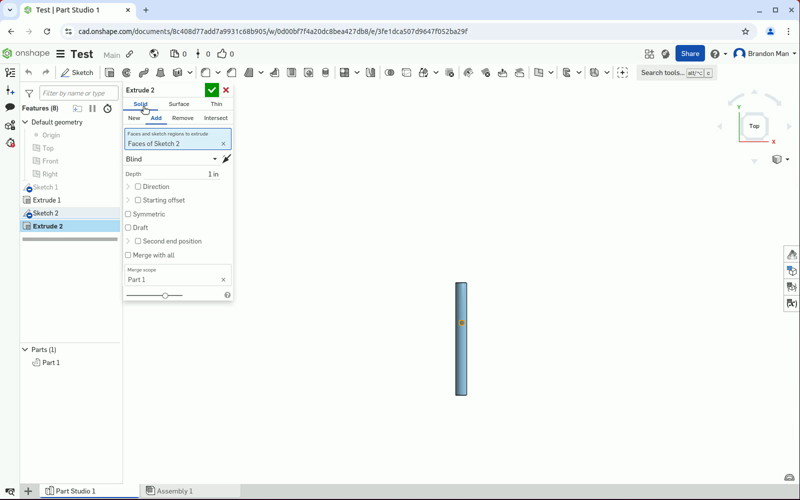
click(143, 106)
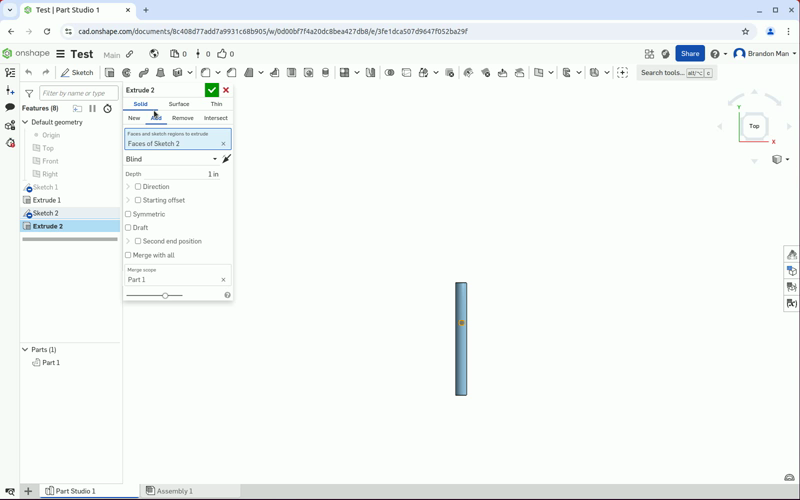
mouse_move(186, 120)
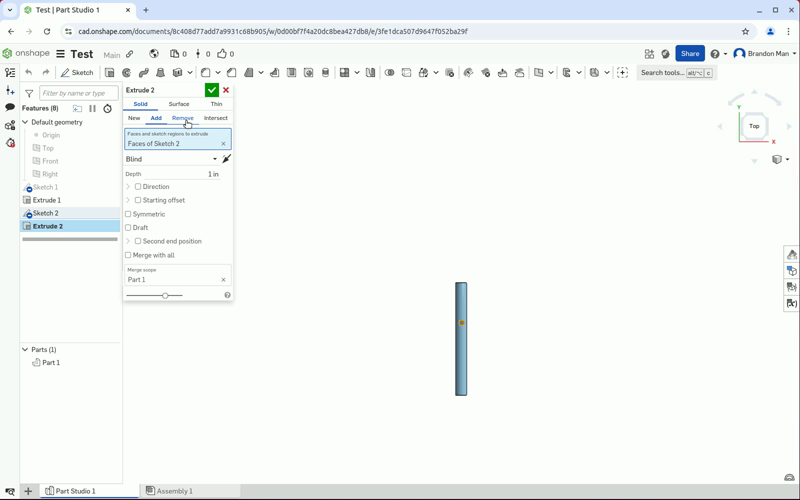
click(186, 120)
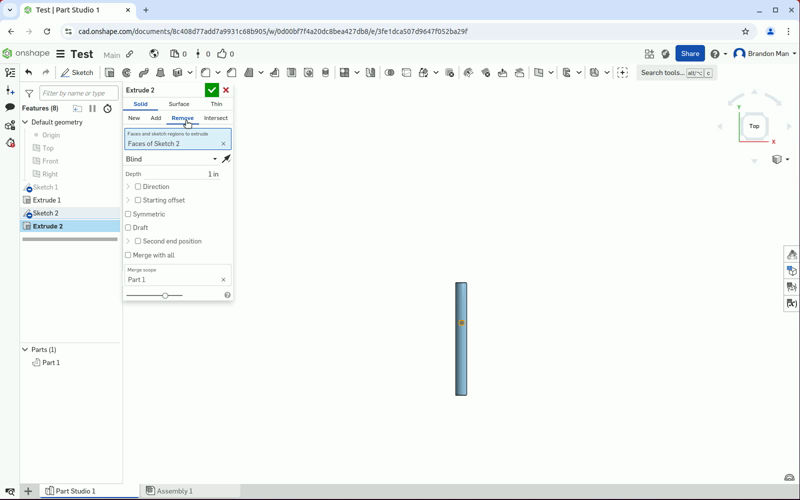
key(tab, 4)
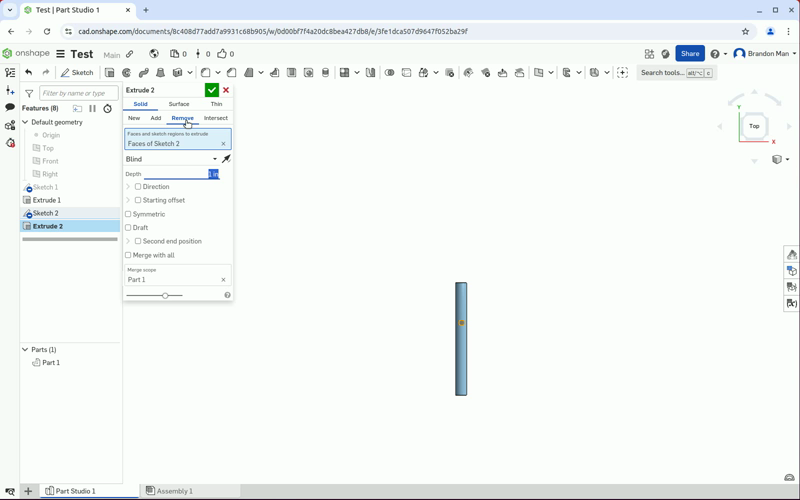
text(3.852)
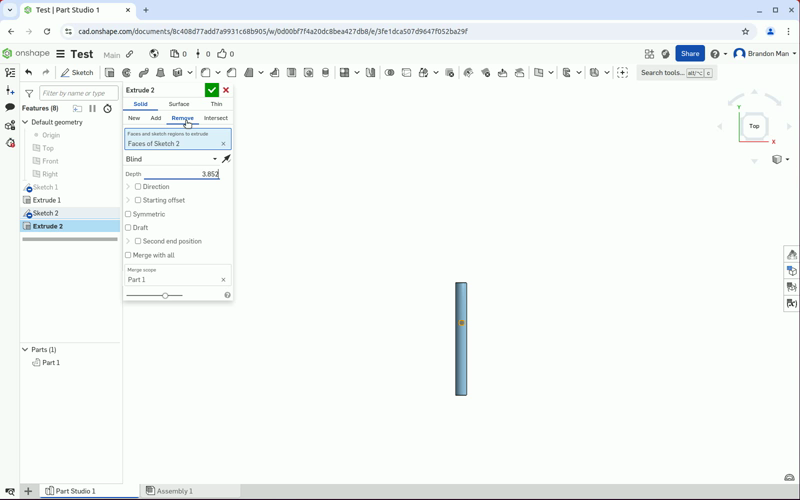
key(tab, 3)
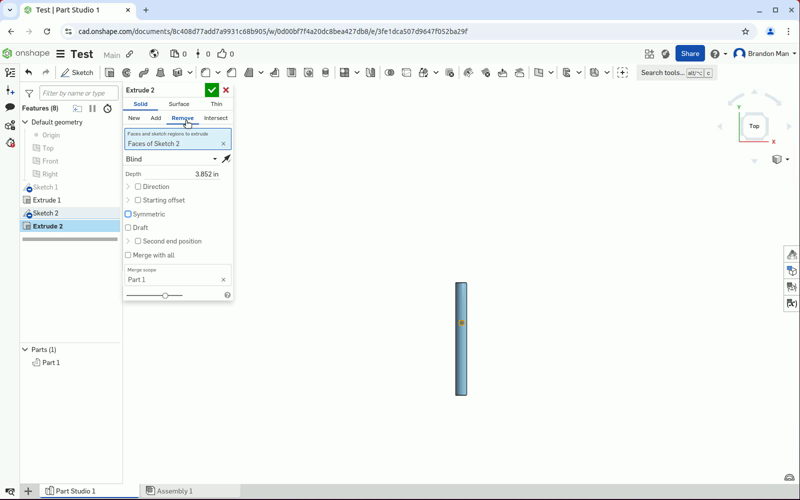
key(space)
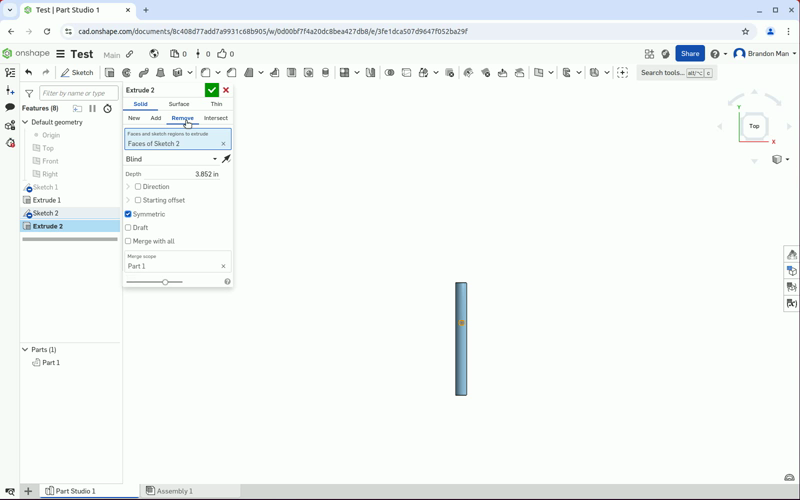
key(tab, 2)
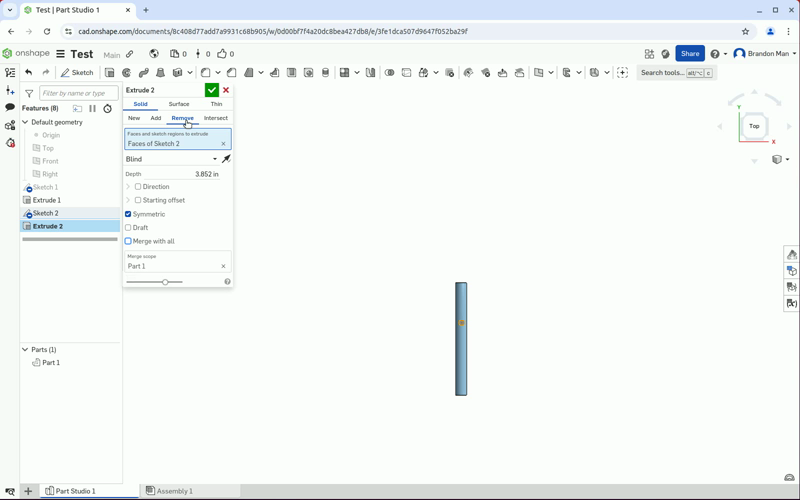
key(space)
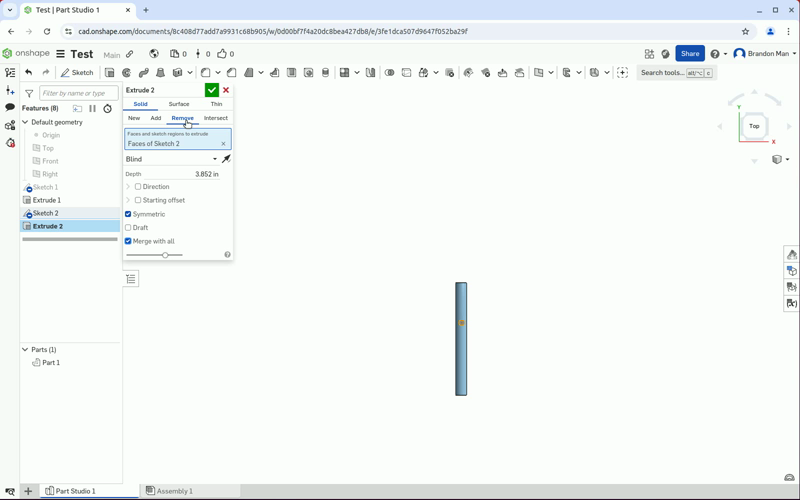
key(enter)
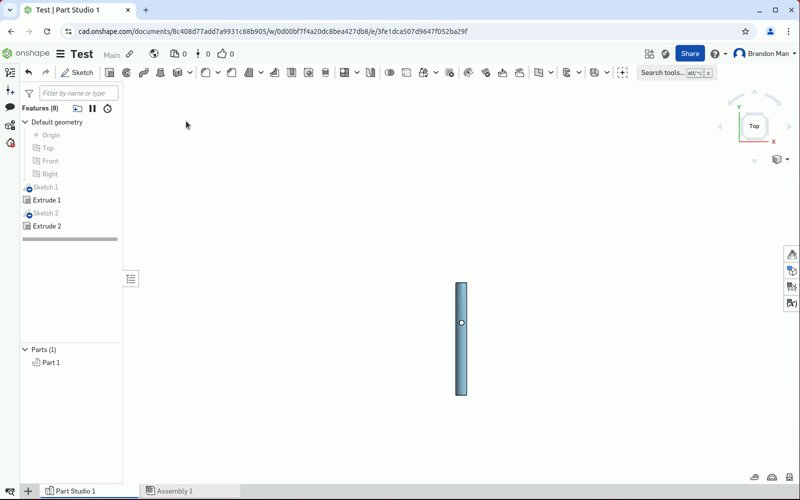
key(shift+h)
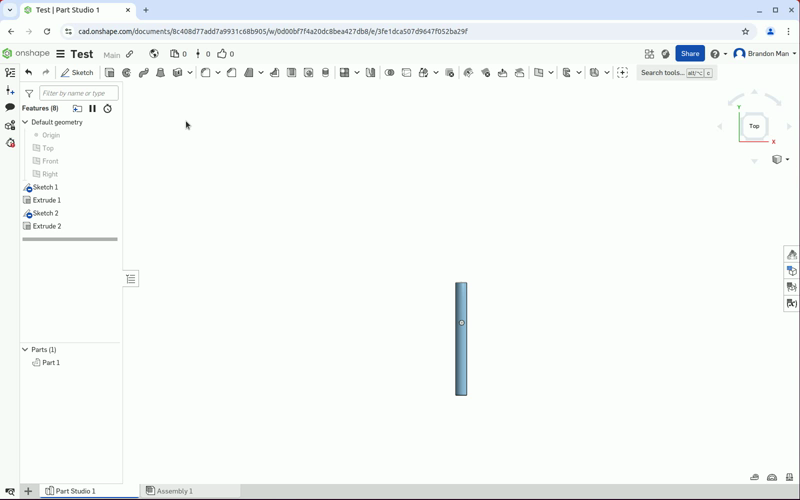
key(shift+h)
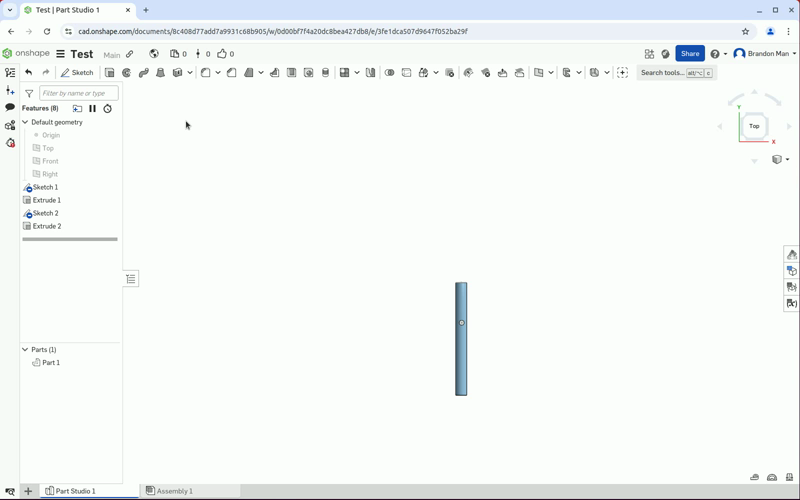
key(shift+7)
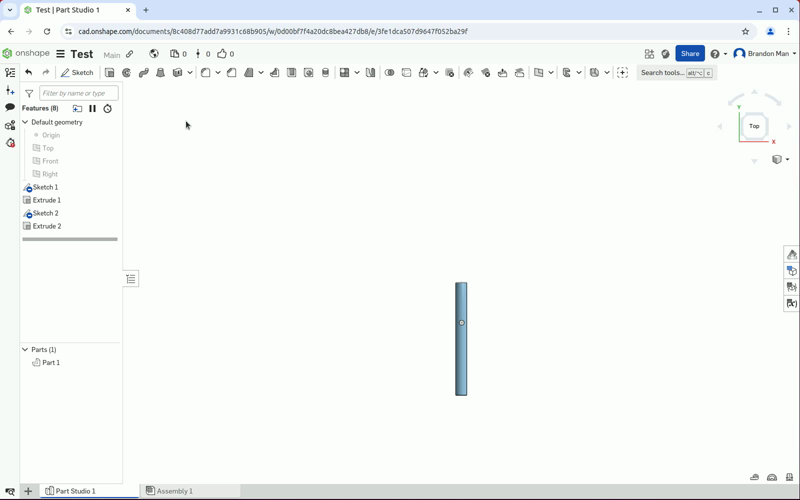
key(up, 3)
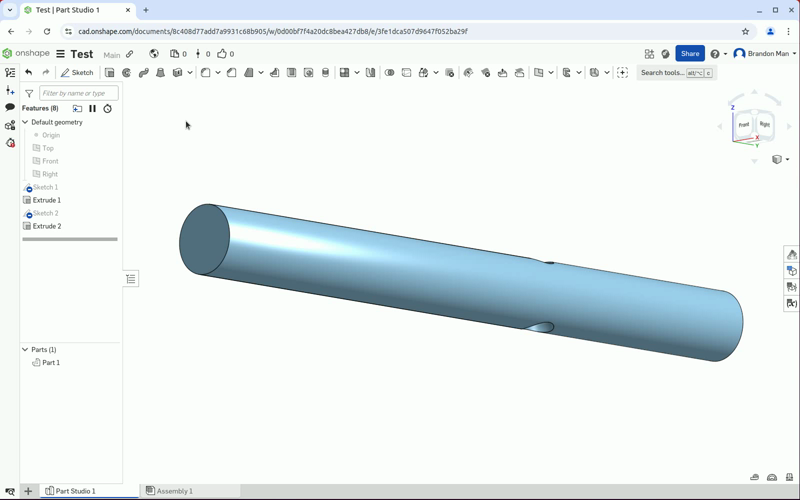
key(left, 3)
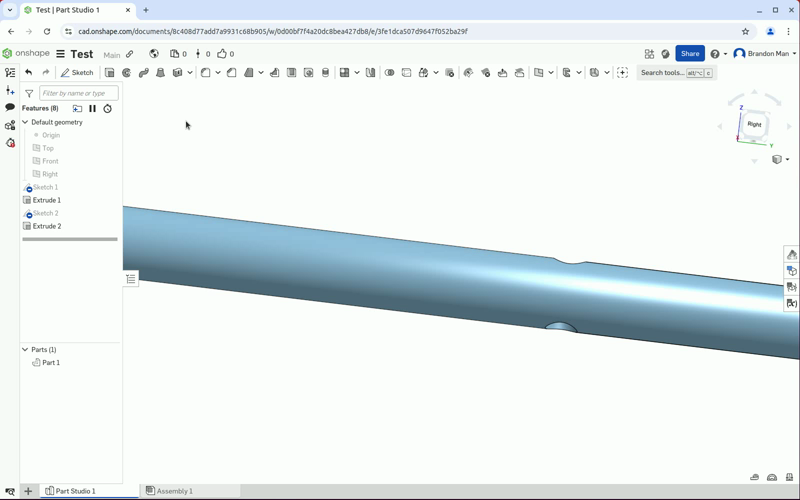
key(right, 3)
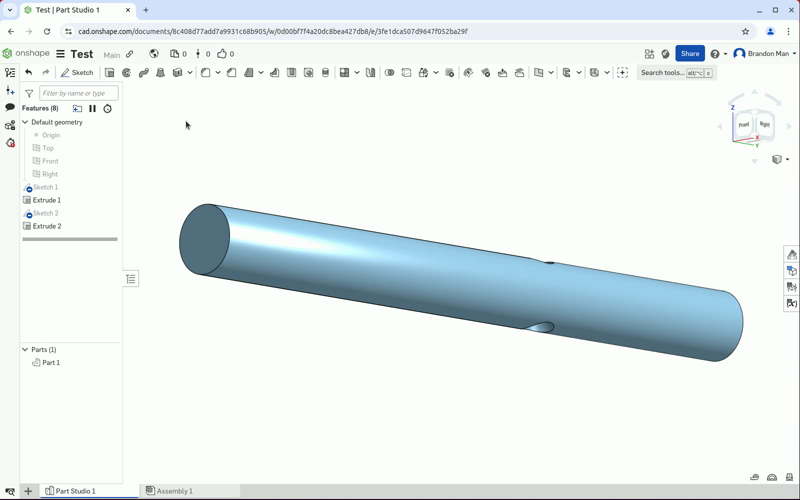
key(down, 3)
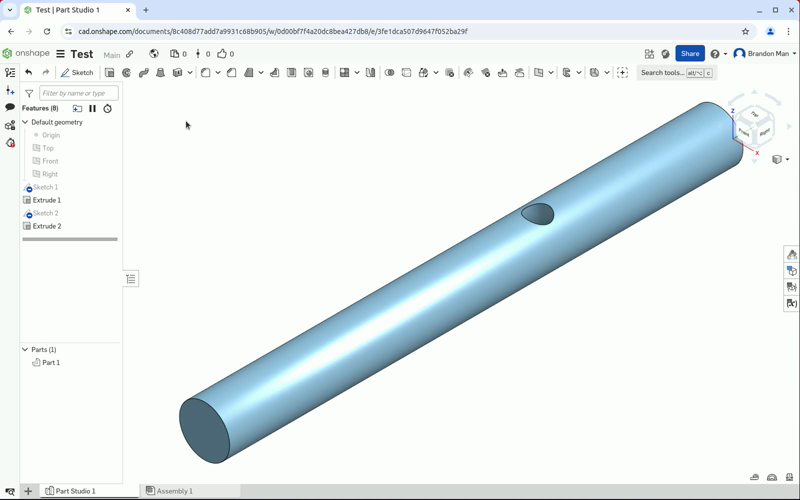
mouse_move(73, 189)
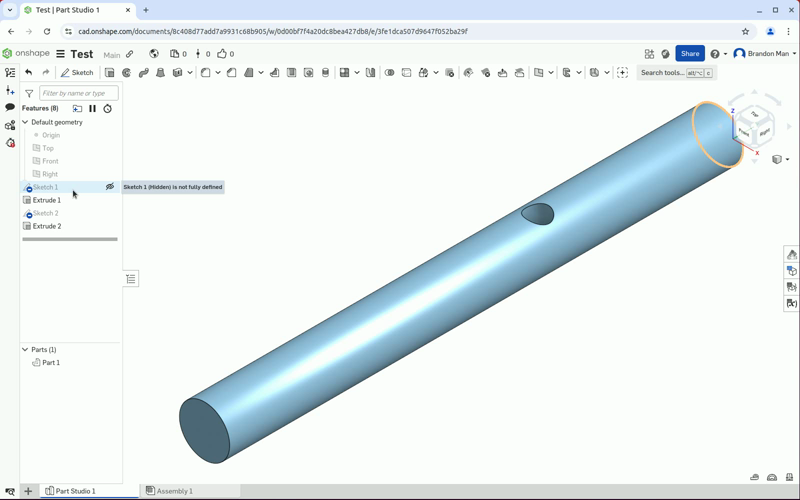
click(73, 189)